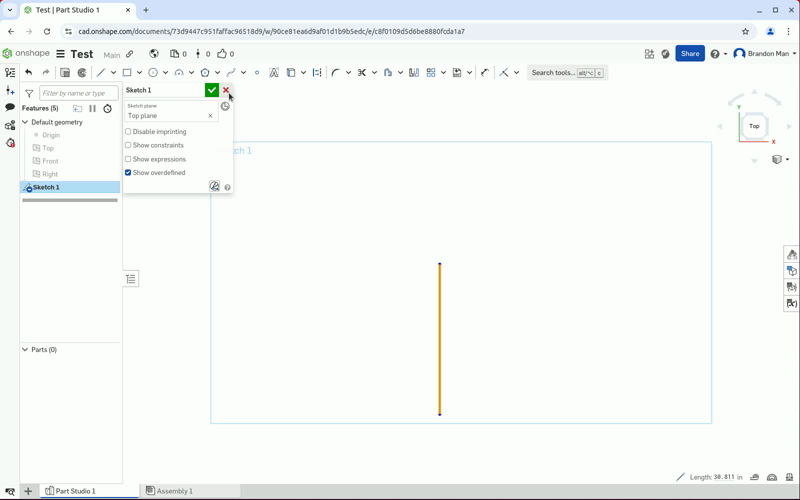
key(shift+h)
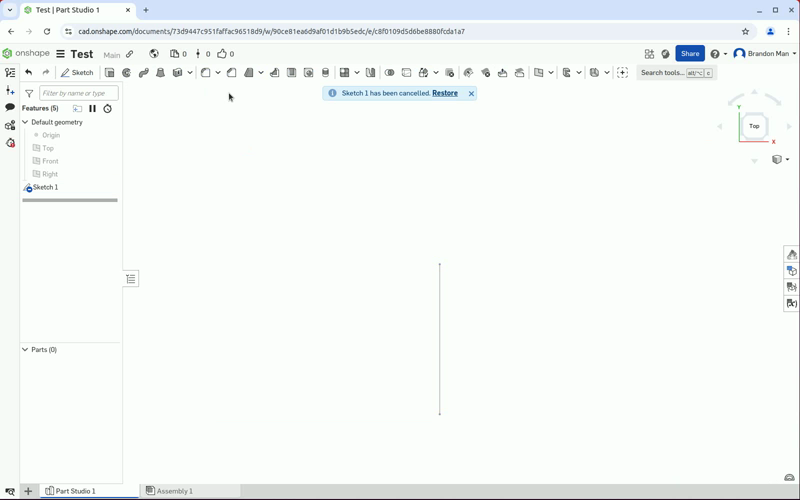
key(shift+s)
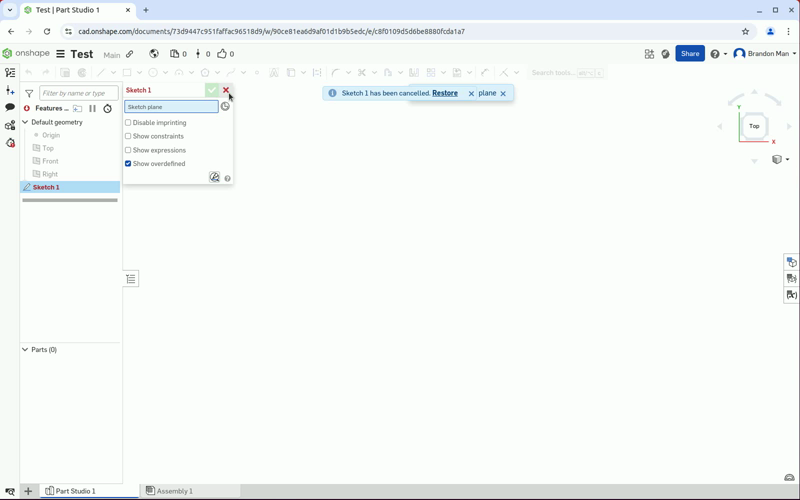
mouse_move(73, 150)
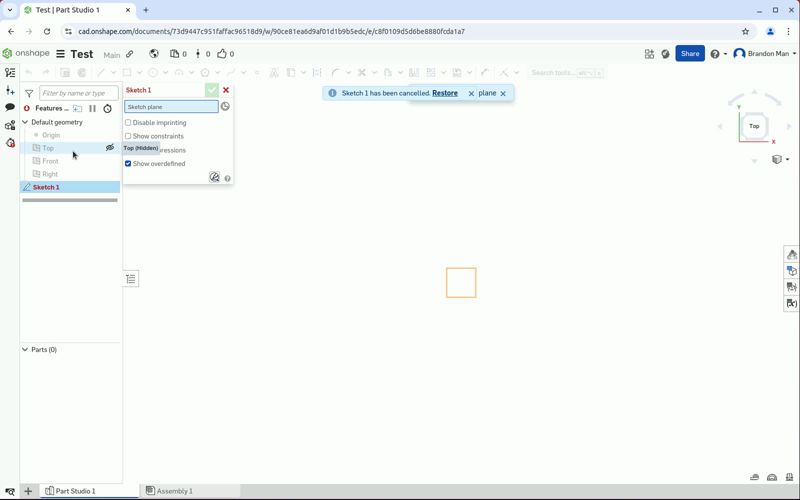
click(73, 150)
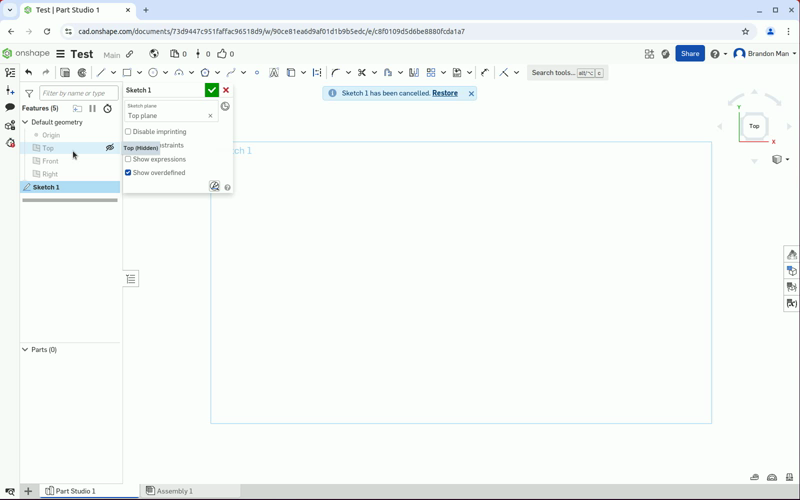
mouse_move(73, 352)
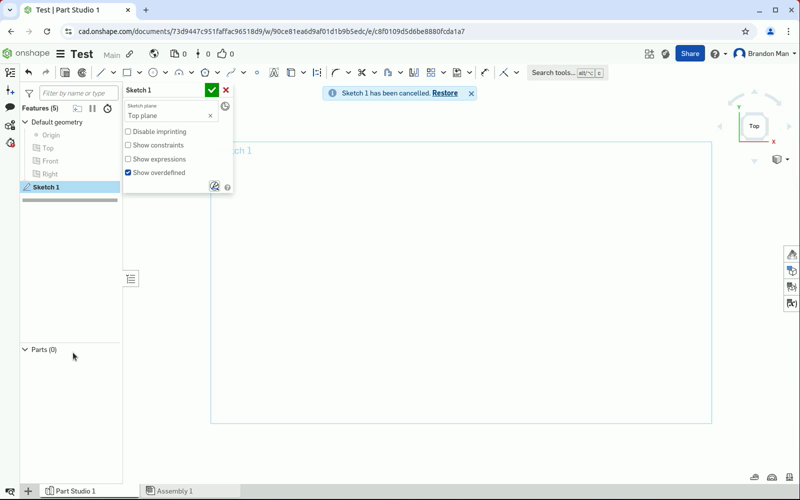
key(y)
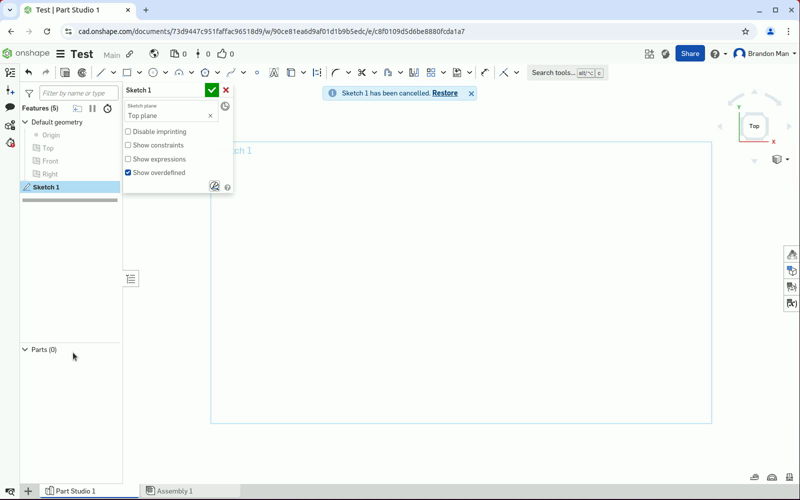
key(l)
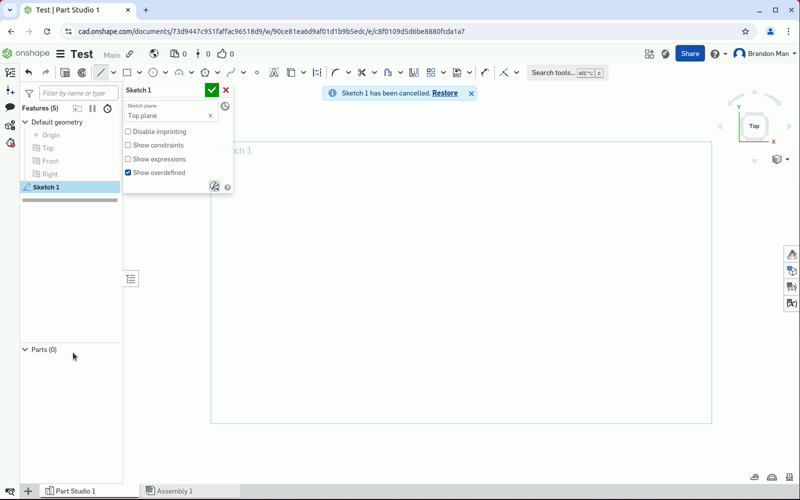
key_down(shift)
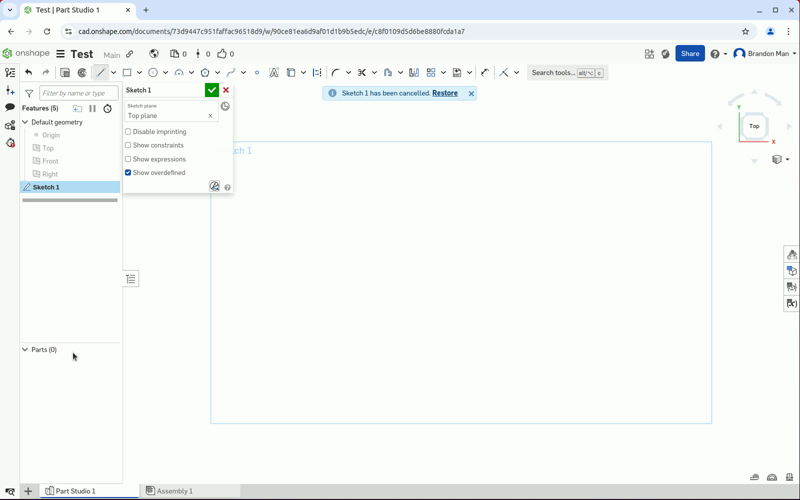
mouse_move(355, 325)
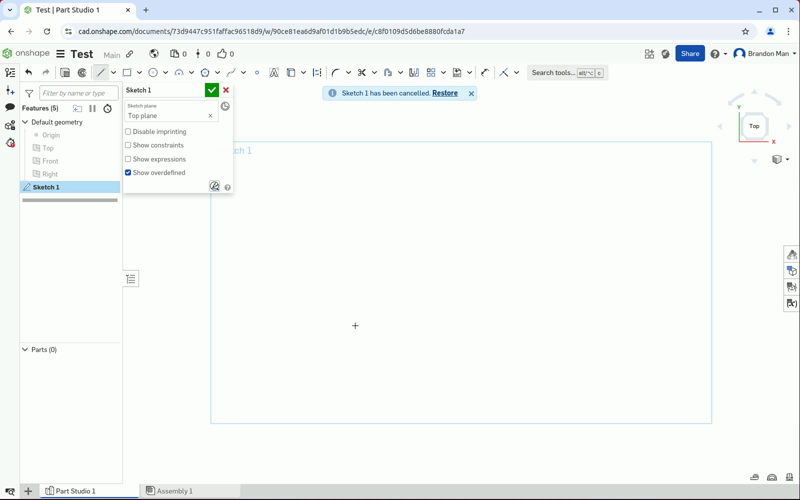
click(355, 325)
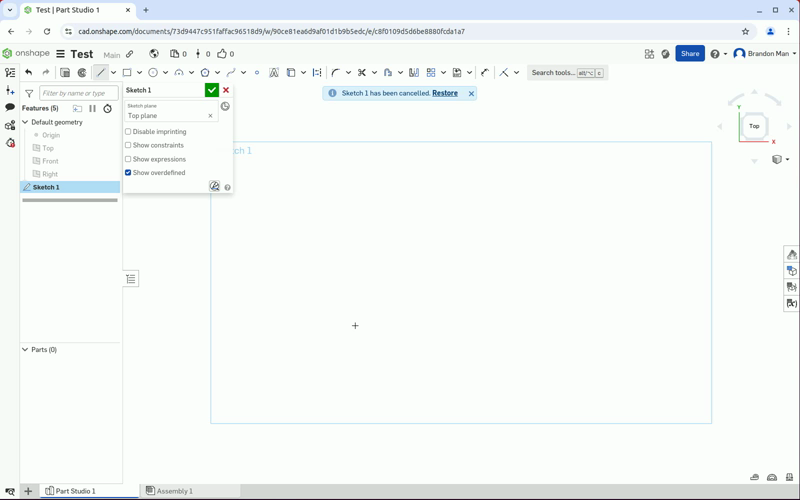
key_up(shift)
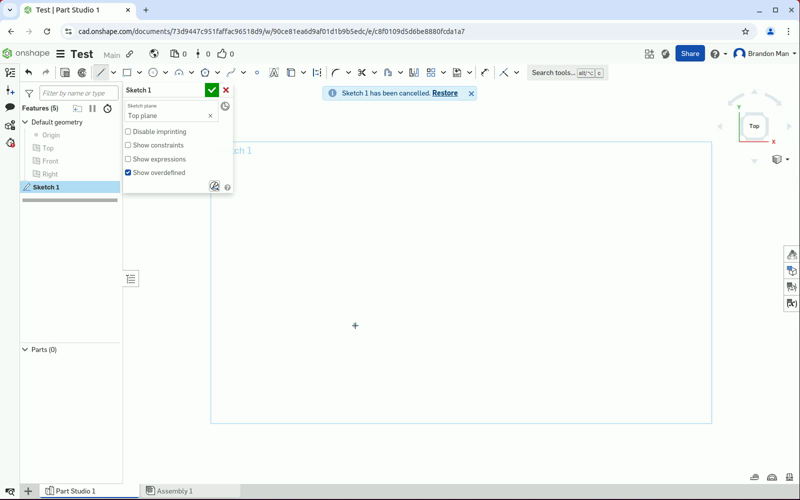
key_down(shift)
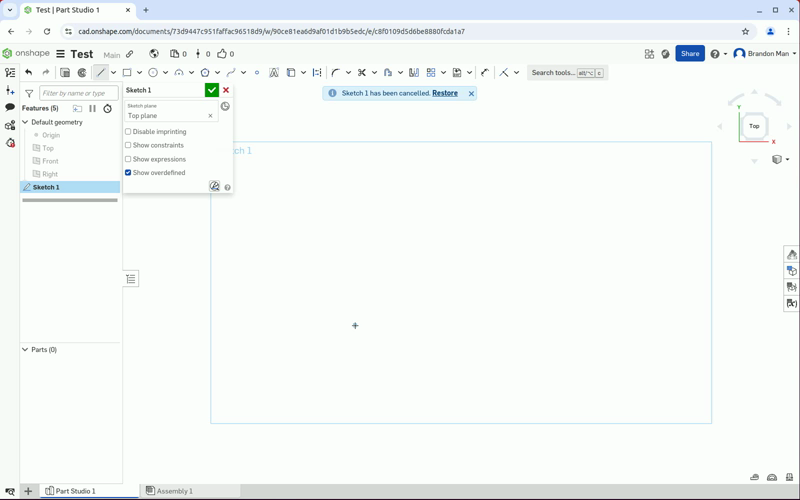
mouse_move(572, 325)
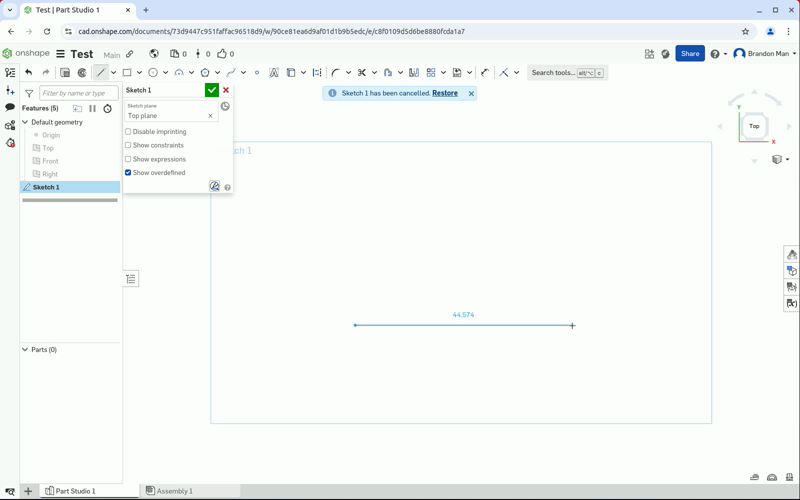
click(572, 325)
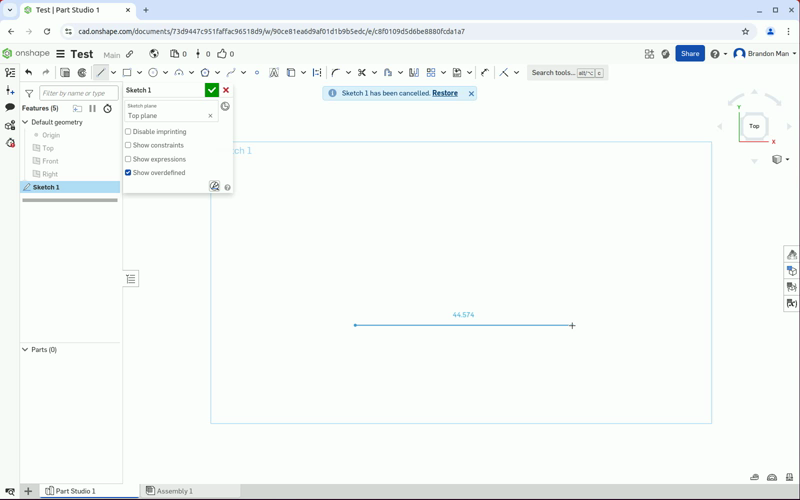
key_up(shift)
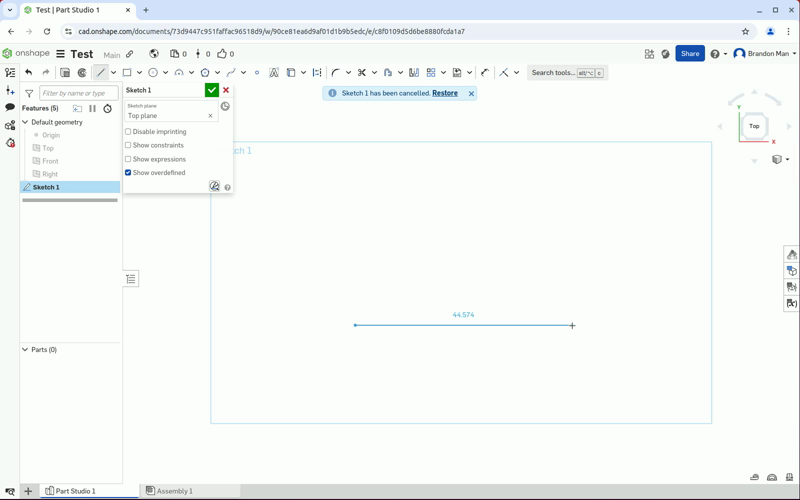
key_down(shift)
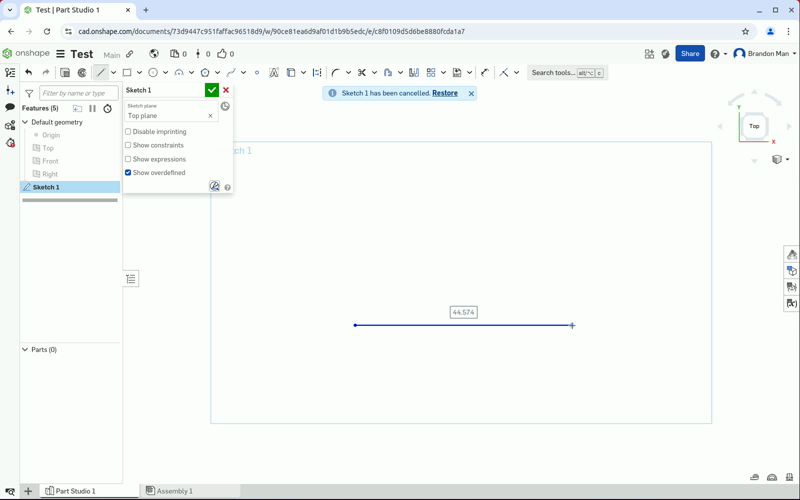
mouse_move(572, 224)
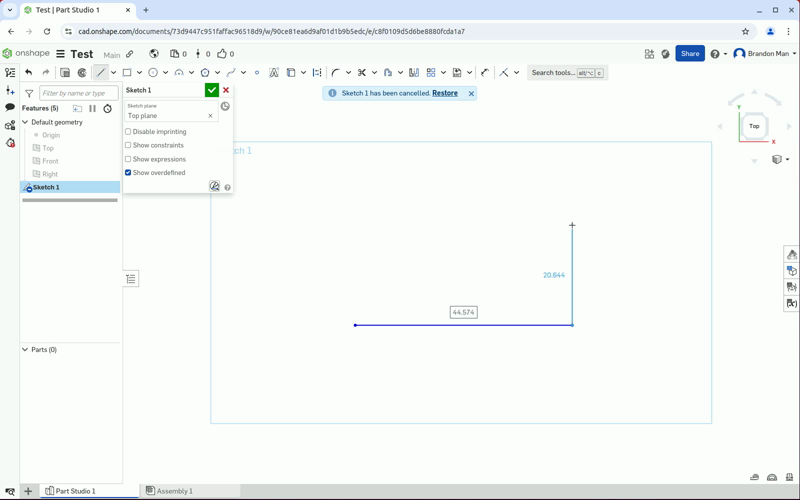
click(572, 224)
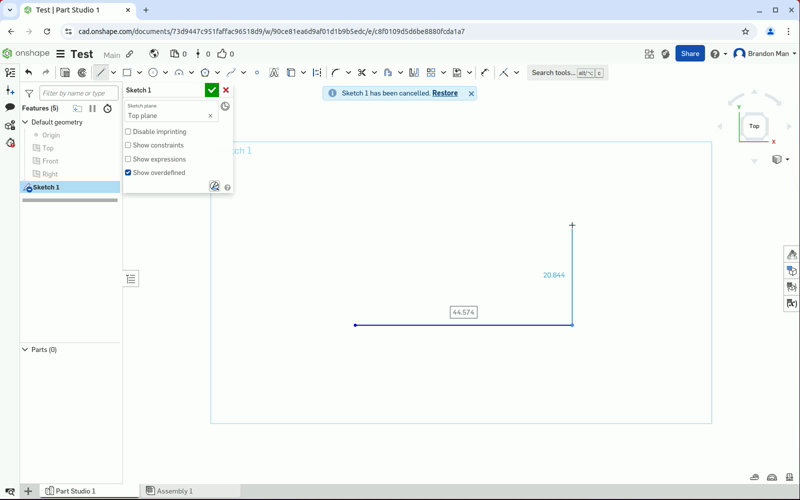
key_up(shift)
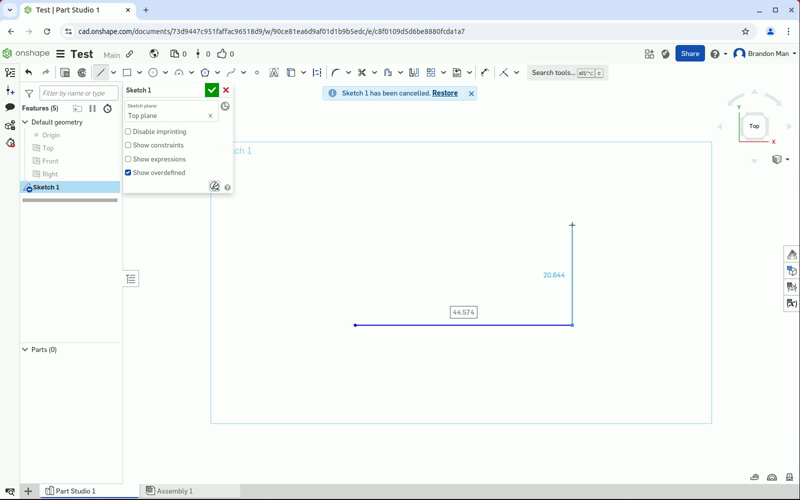
key_down(shift)
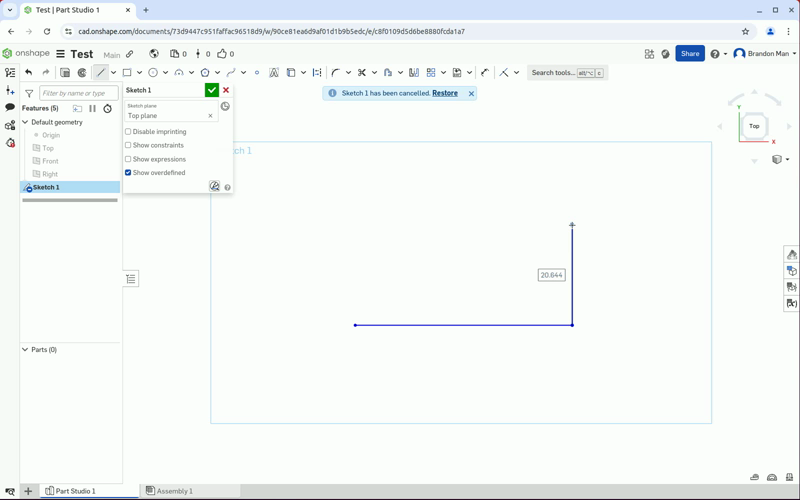
mouse_move(355, 224)
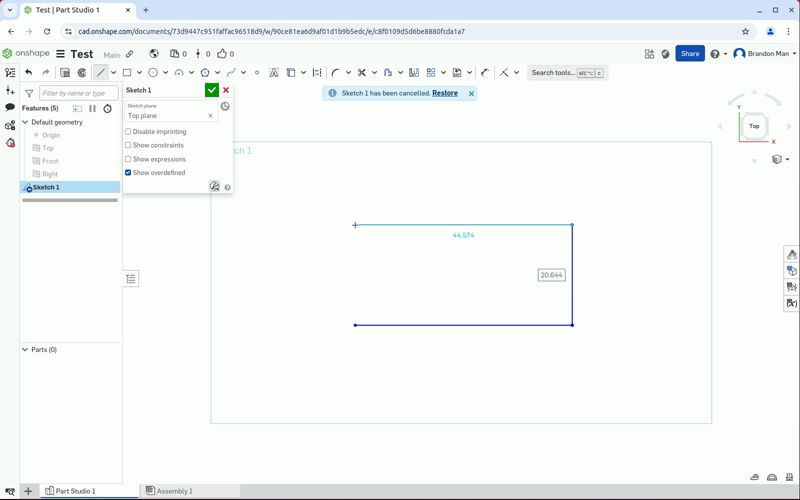
click(355, 224)
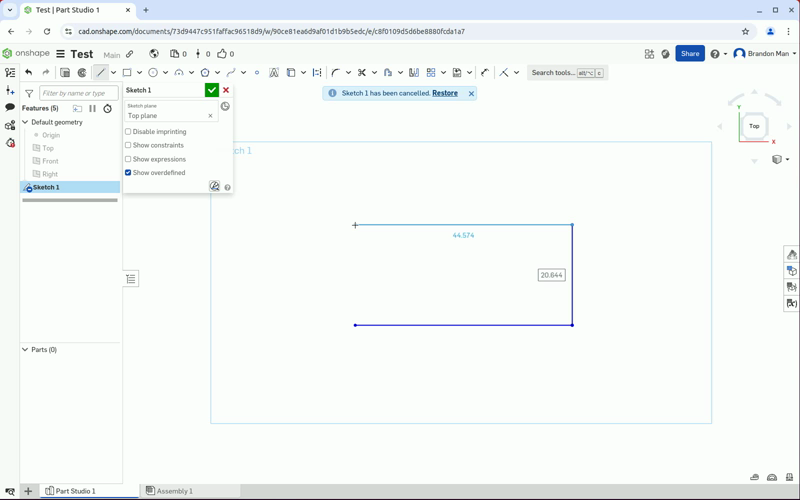
key_up(shift)
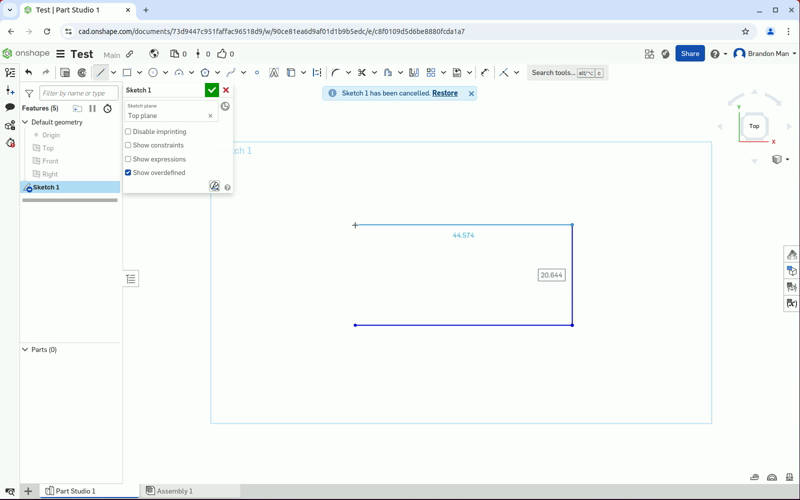
key_down(shift)
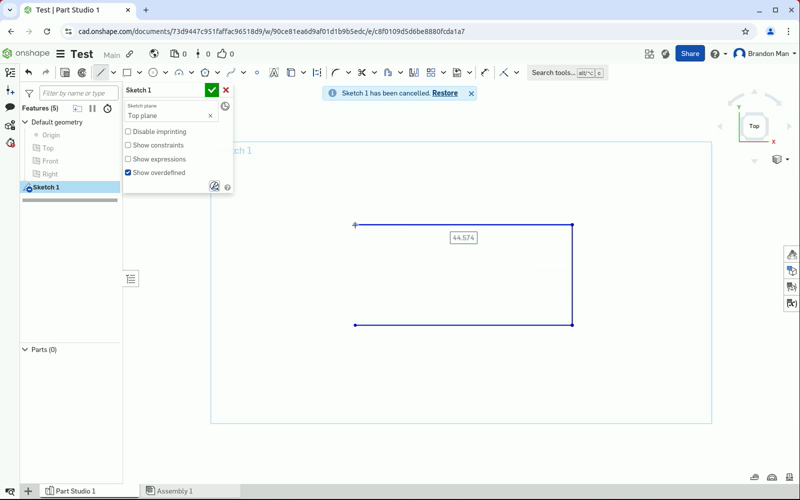
mouse_move(355, 325)
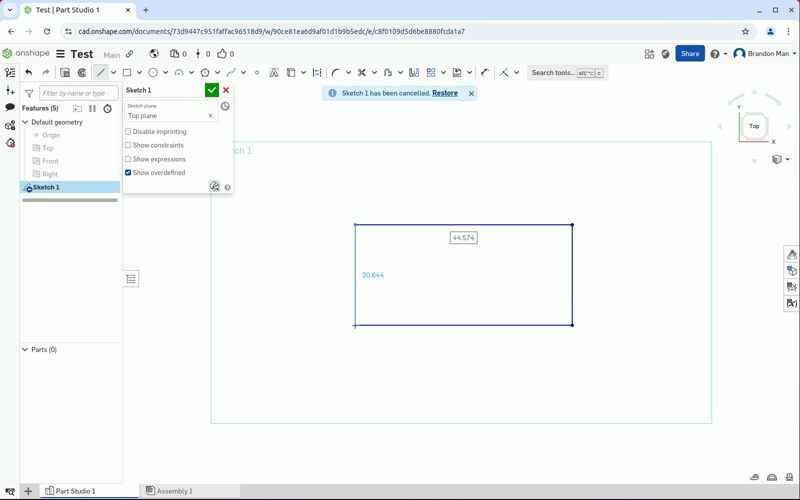
key_up(shift)
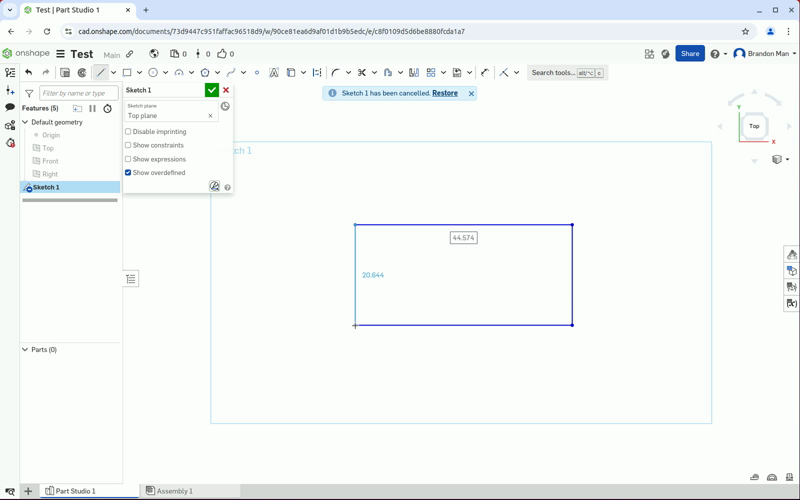
click(355, 325)
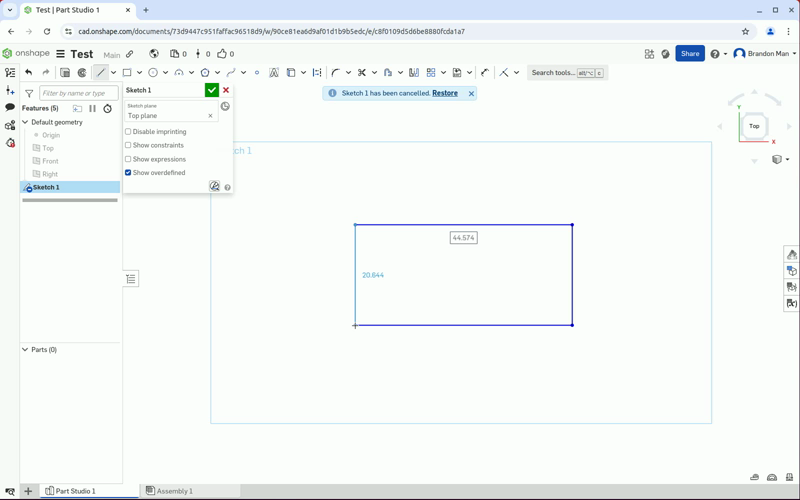
key(esc)
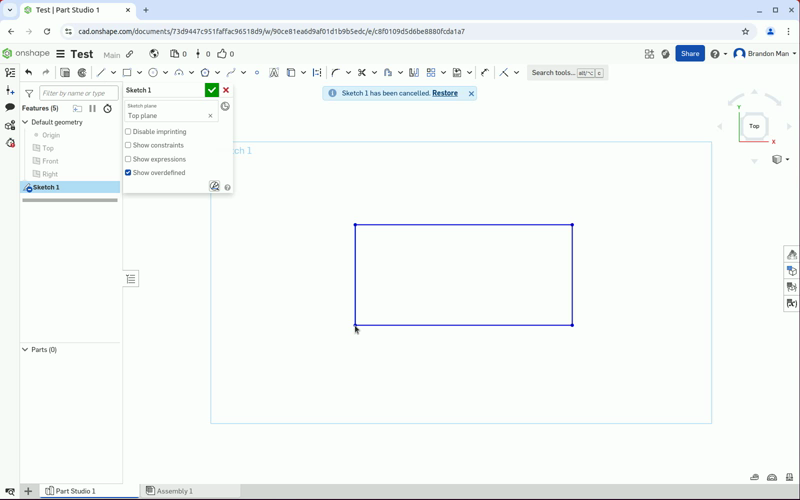
key(l)
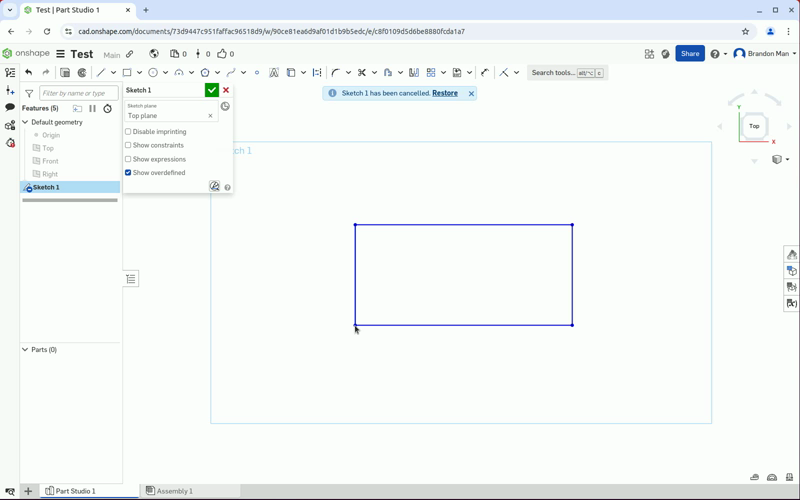
key_down(shift)
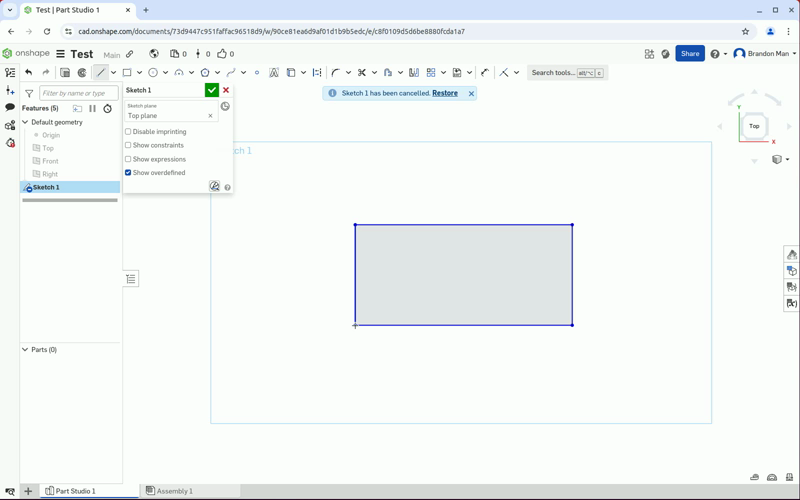
mouse_move(359, 320)
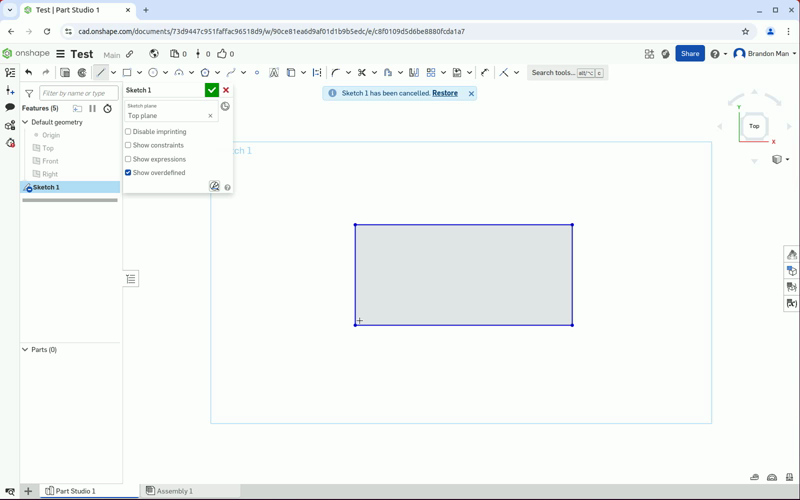
click(359, 320)
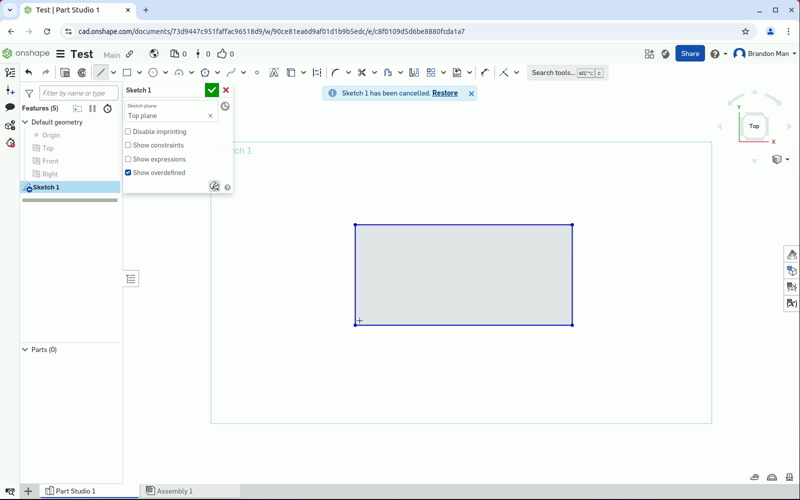
key_up(shift)
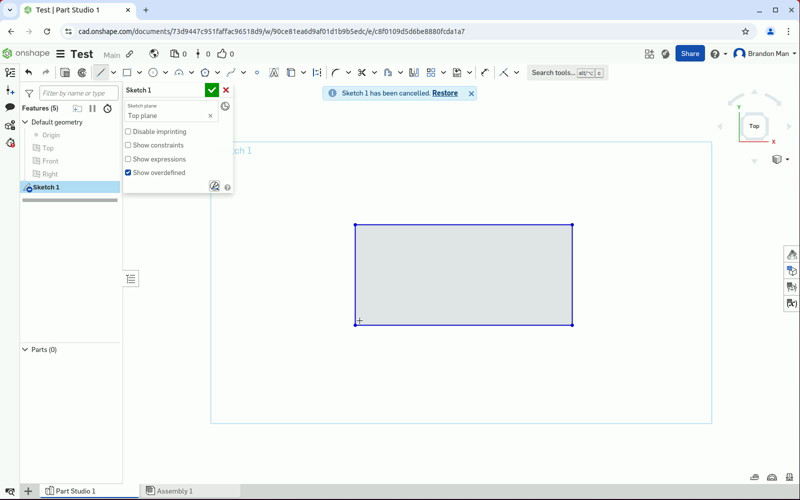
key_down(shift)
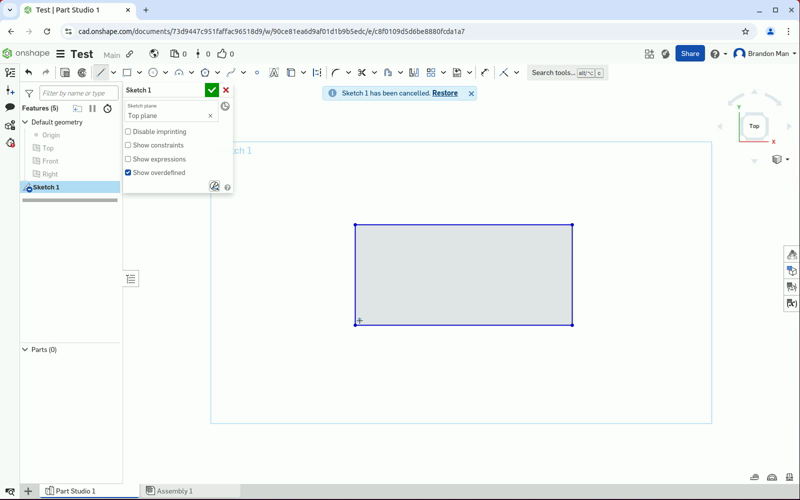
mouse_move(489, 320)
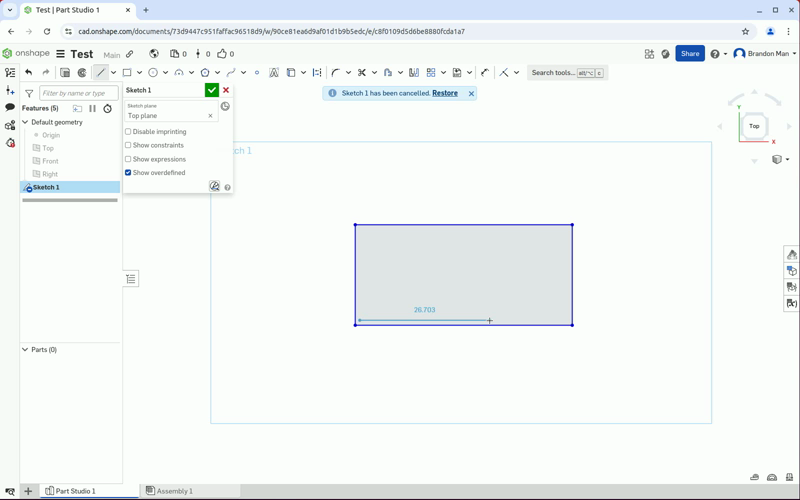
click(489, 320)
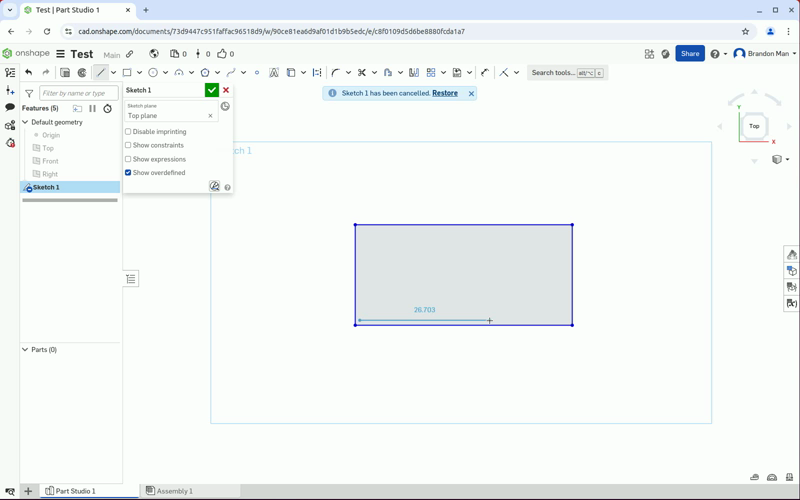
key_up(shift)
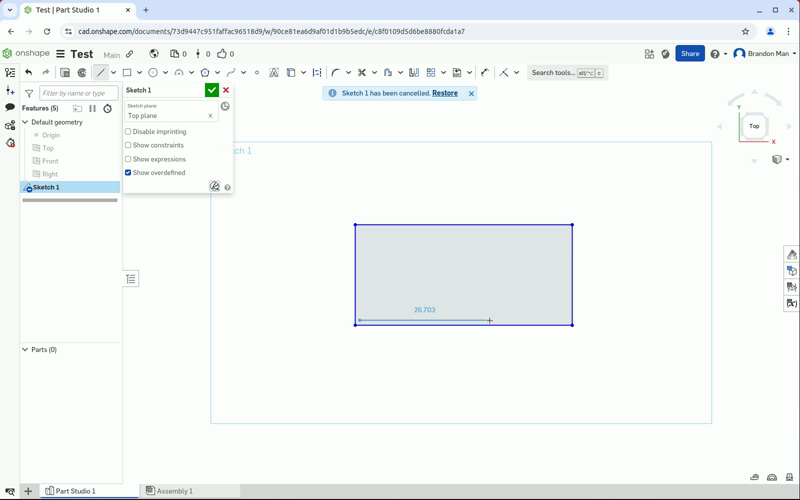
key_down(shift)
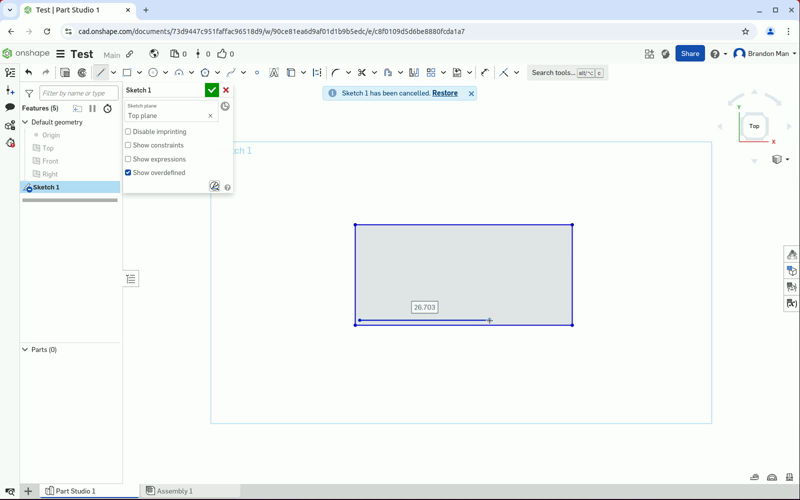
mouse_move(489, 229)
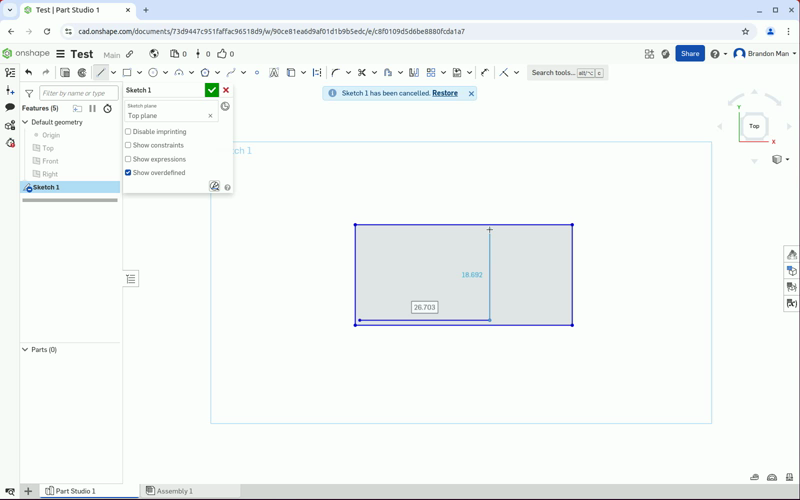
click(489, 229)
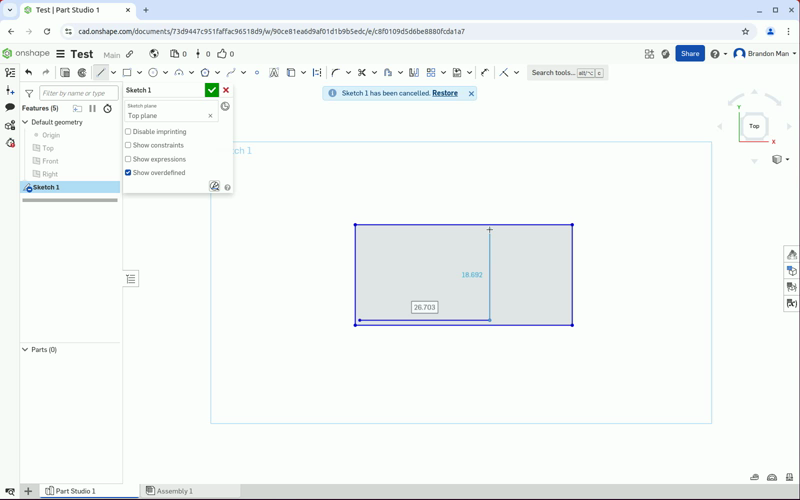
key_up(shift)
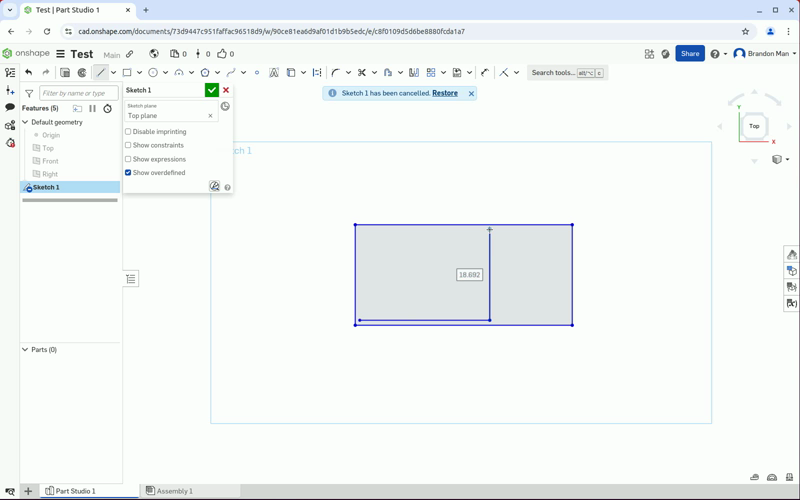
key_down(shift)
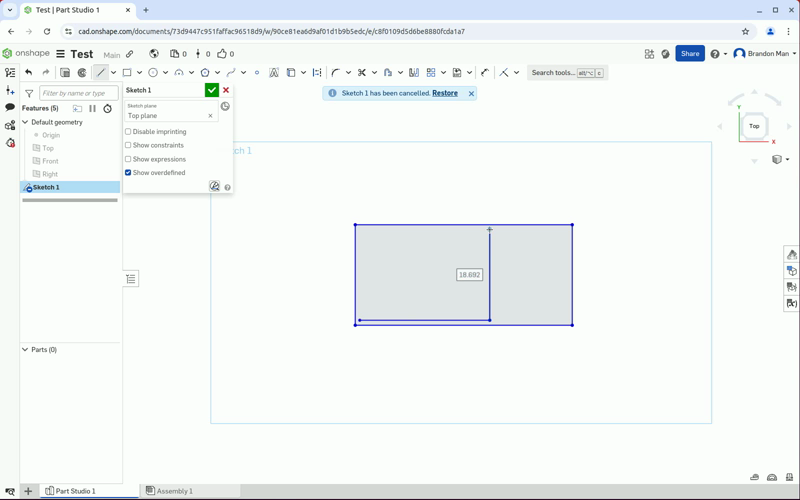
mouse_move(359, 229)
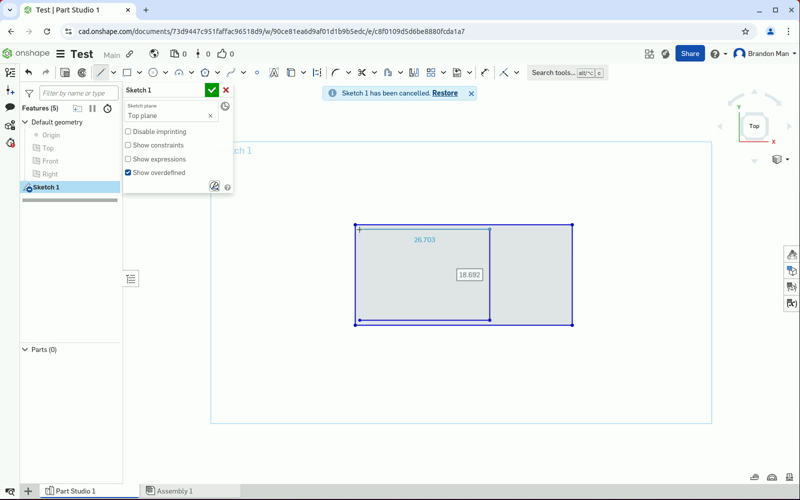
click(359, 229)
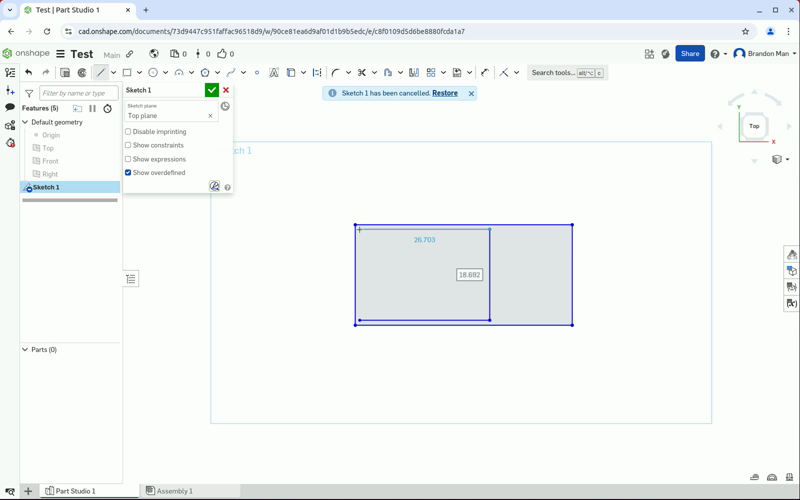
key_up(shift)
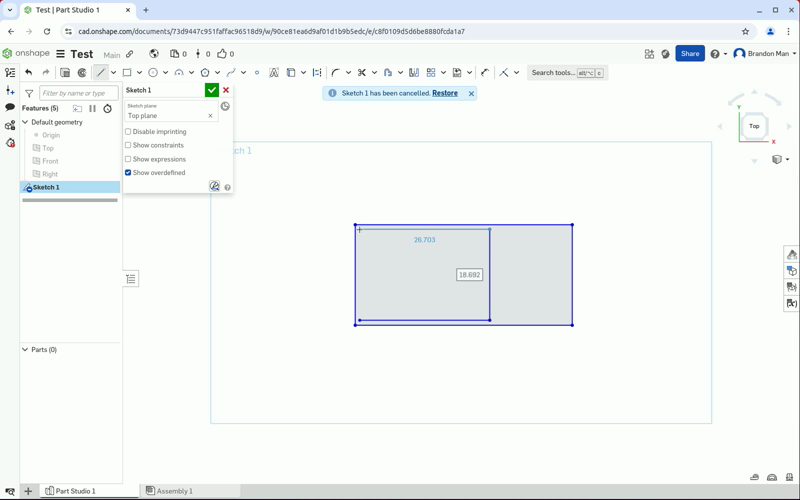
key_down(shift)
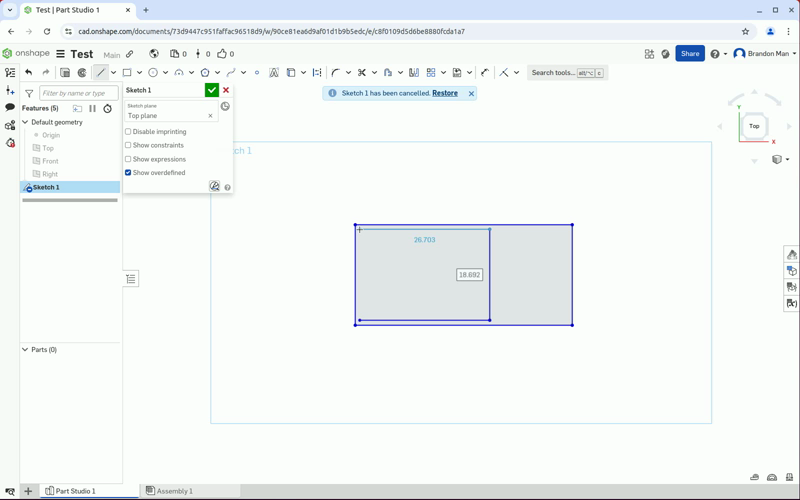
mouse_move(359, 320)
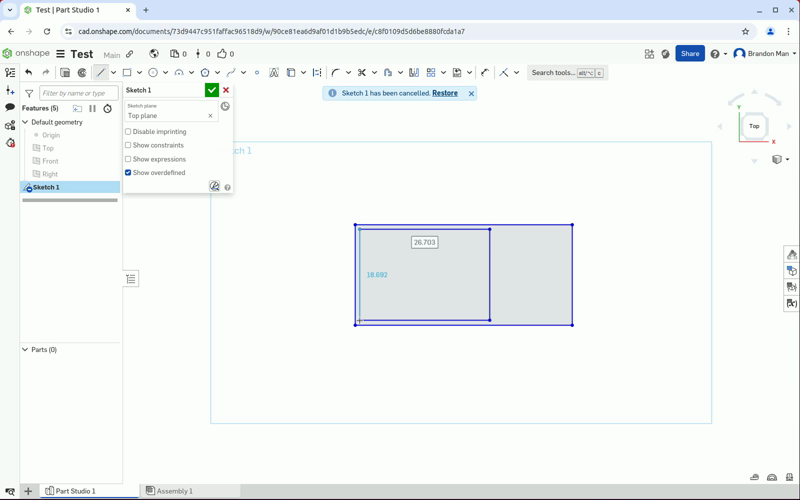
key_up(shift)
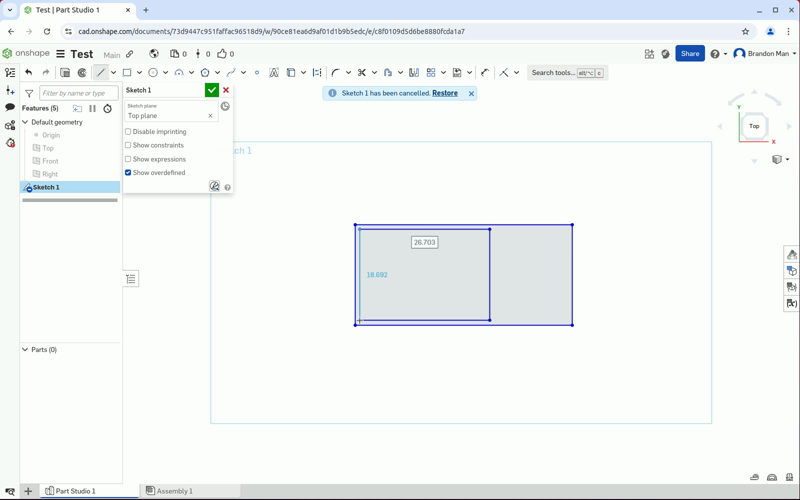
click(359, 320)
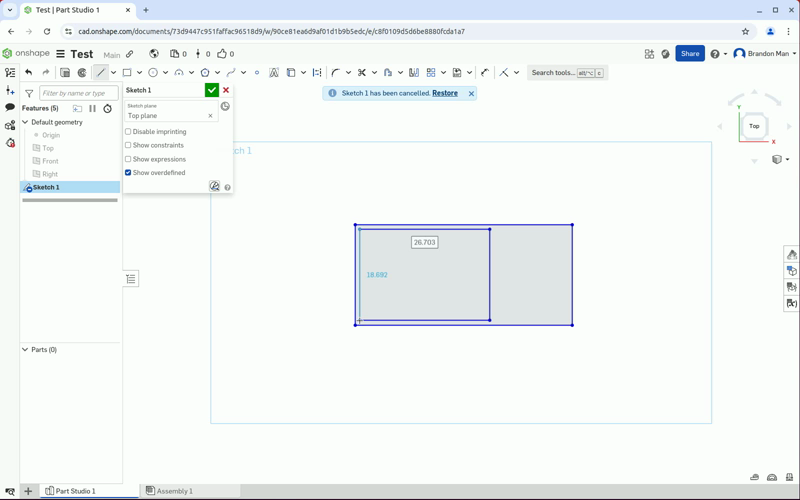
key(esc)
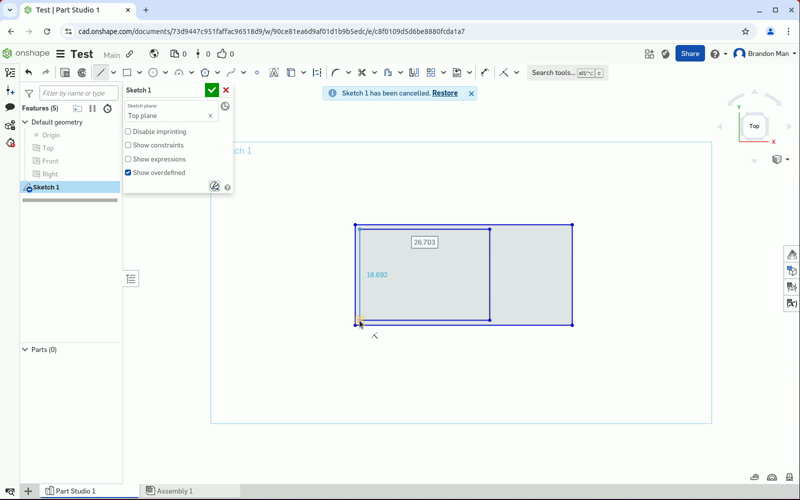
key(l)
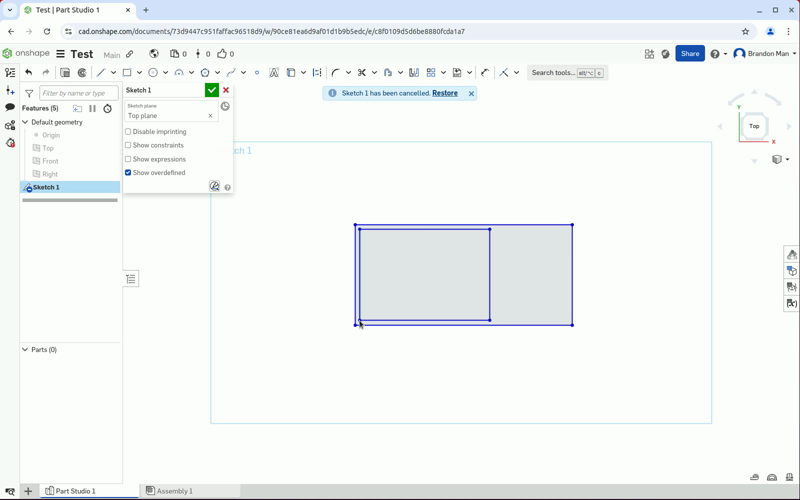
key_down(shift)
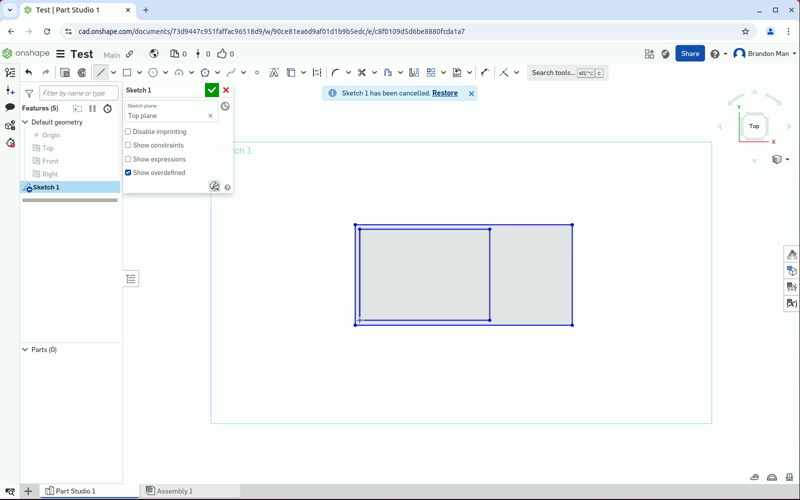
mouse_move(494, 320)
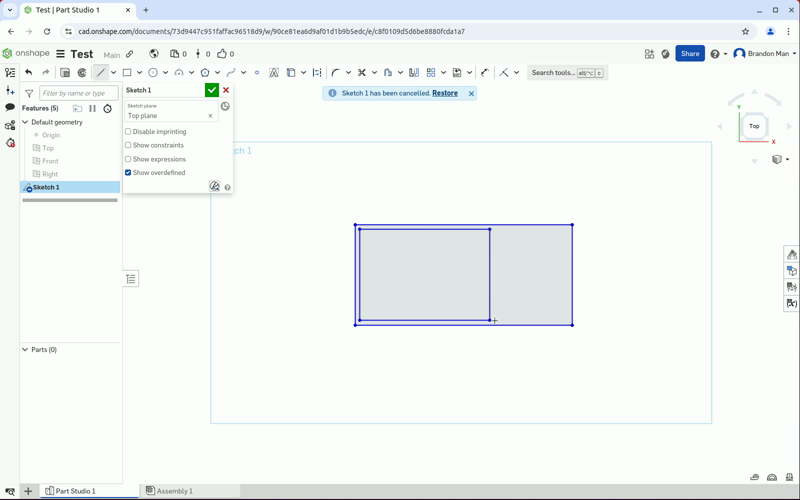
click(494, 320)
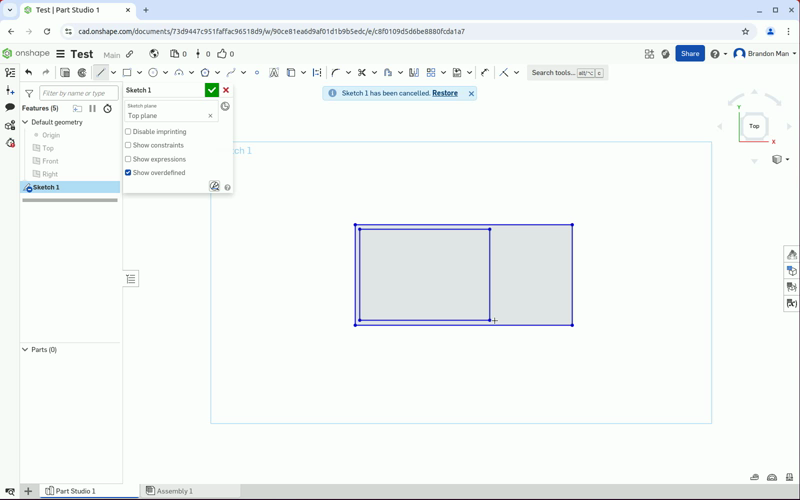
key_up(shift)
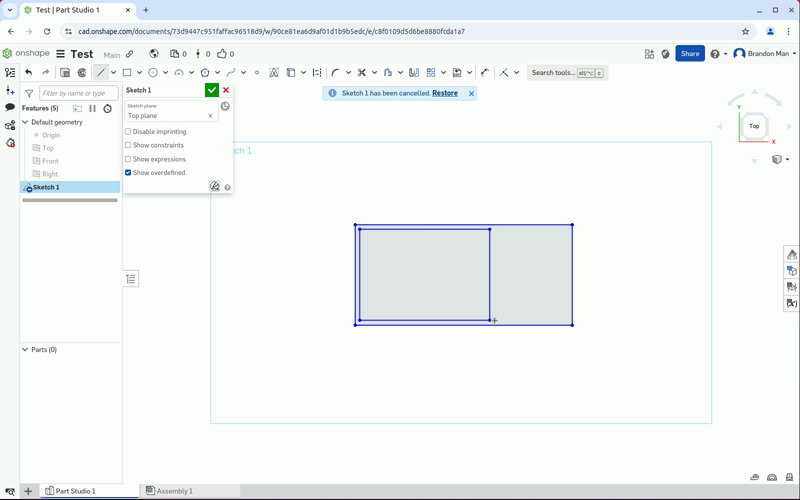
key_down(shift)
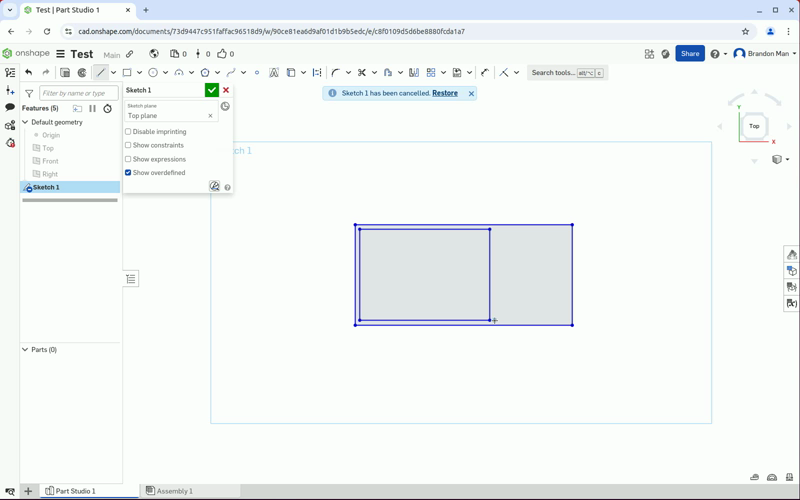
mouse_move(567, 320)
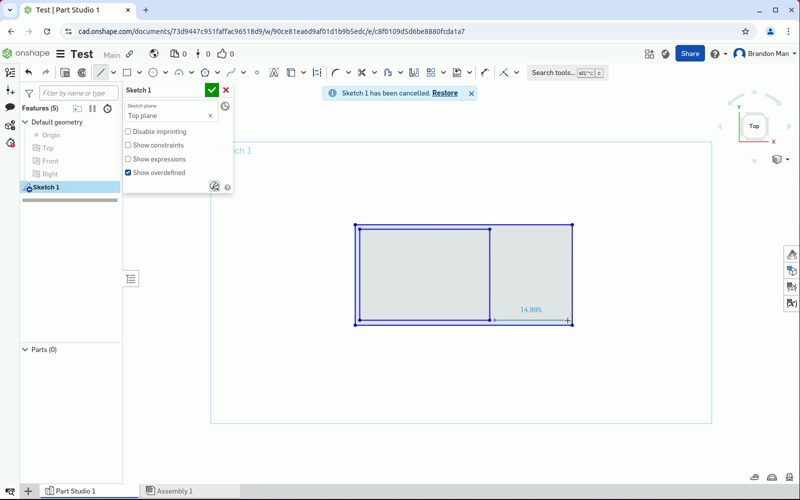
click(567, 320)
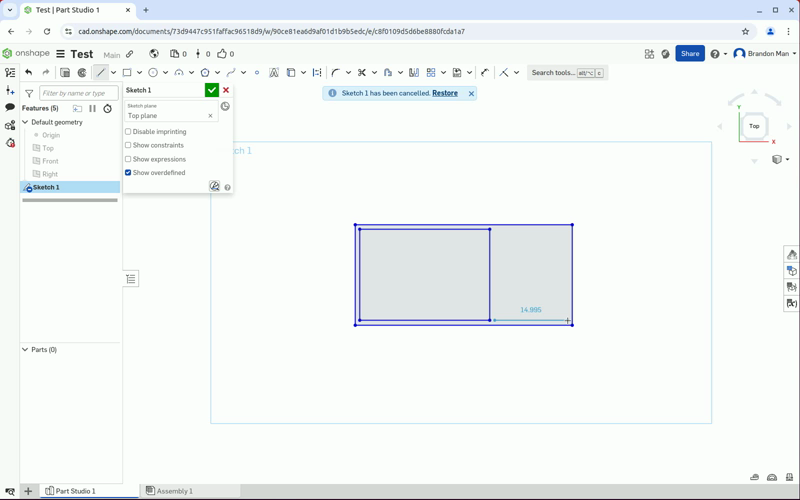
key_up(shift)
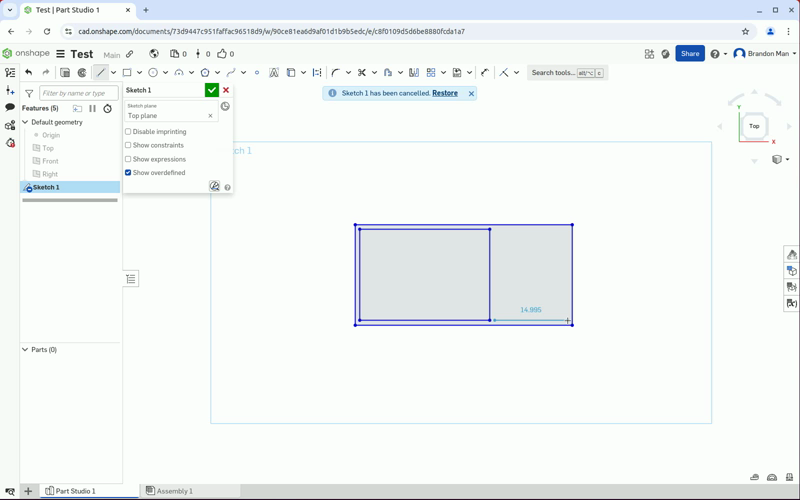
key_down(shift)
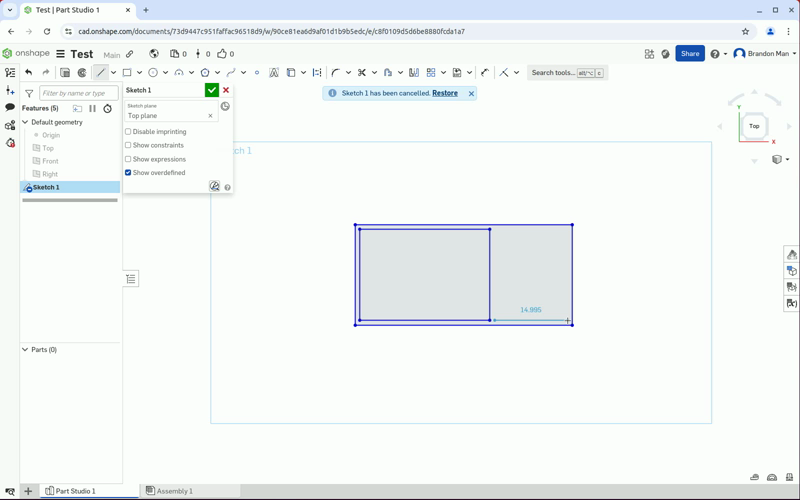
mouse_move(567, 229)
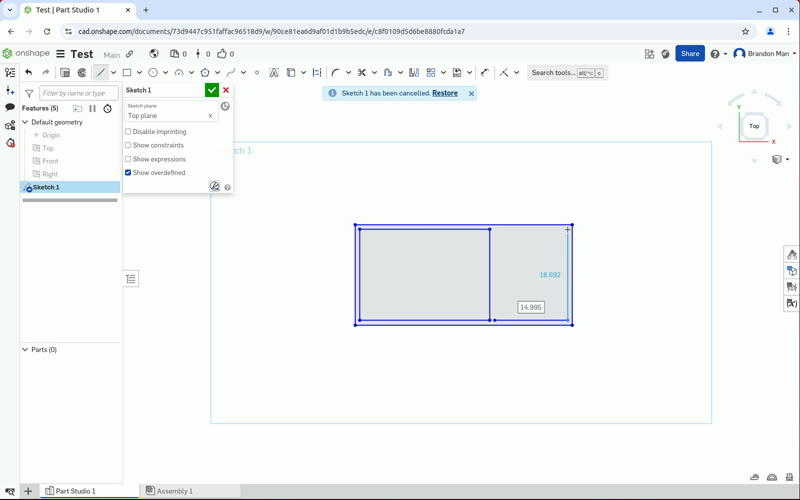
click(567, 229)
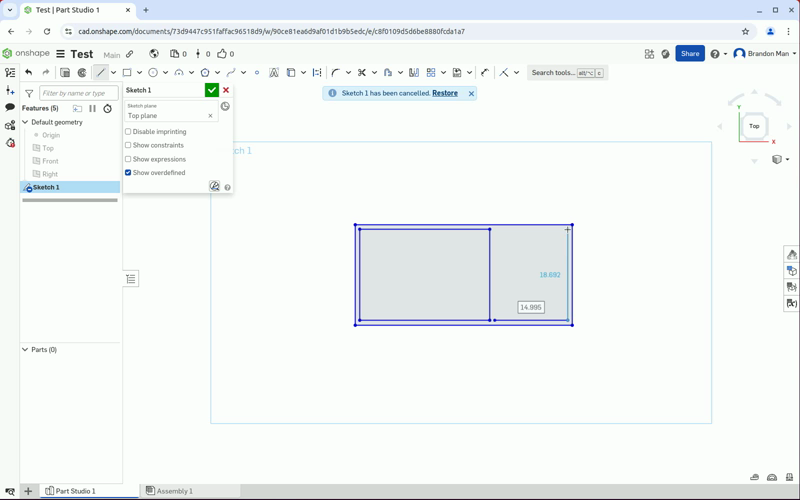
key_up(shift)
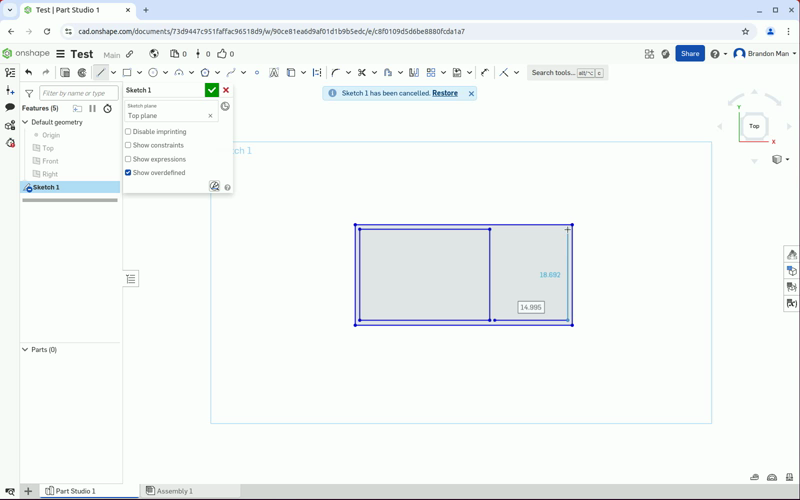
key_down(shift)
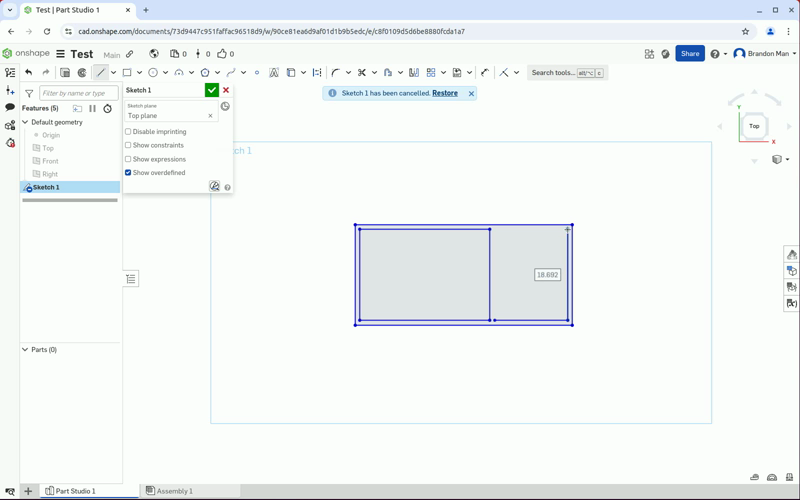
mouse_move(494, 229)
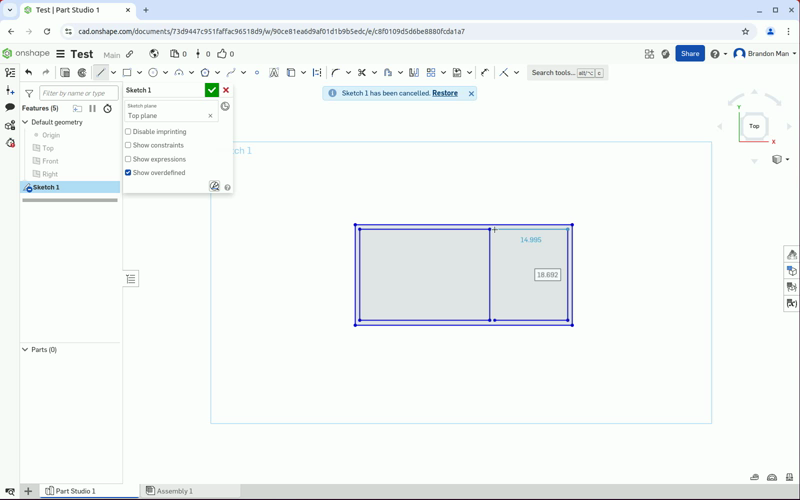
click(494, 229)
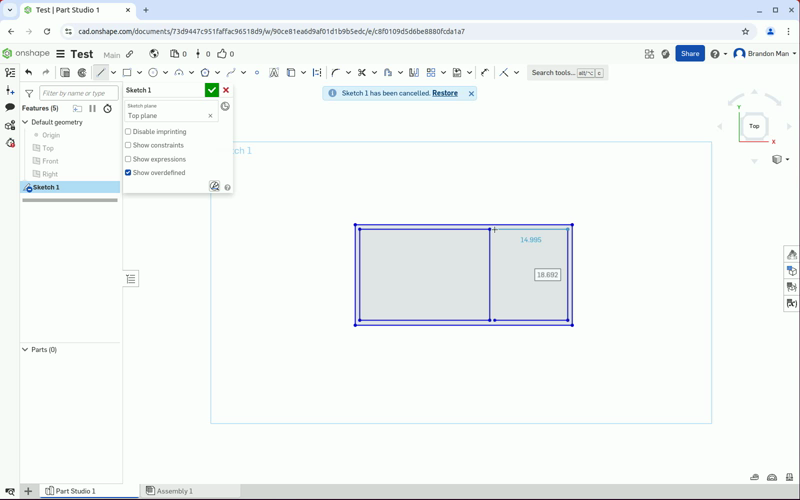
key_up(shift)
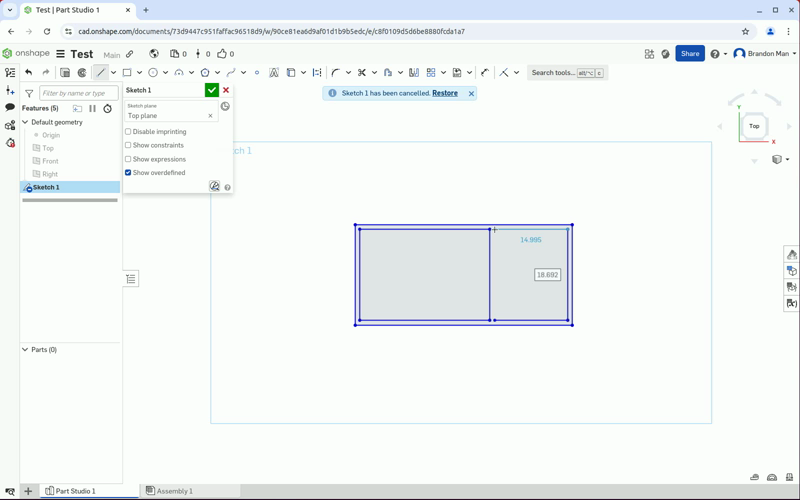
key_down(shift)
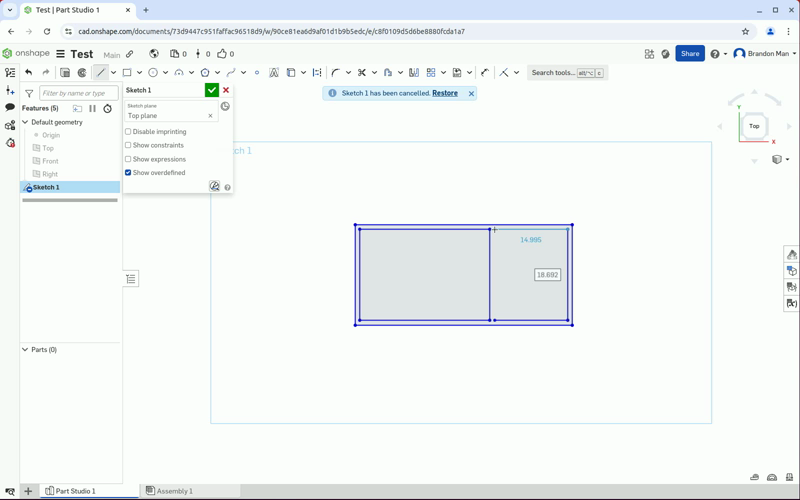
mouse_move(494, 320)
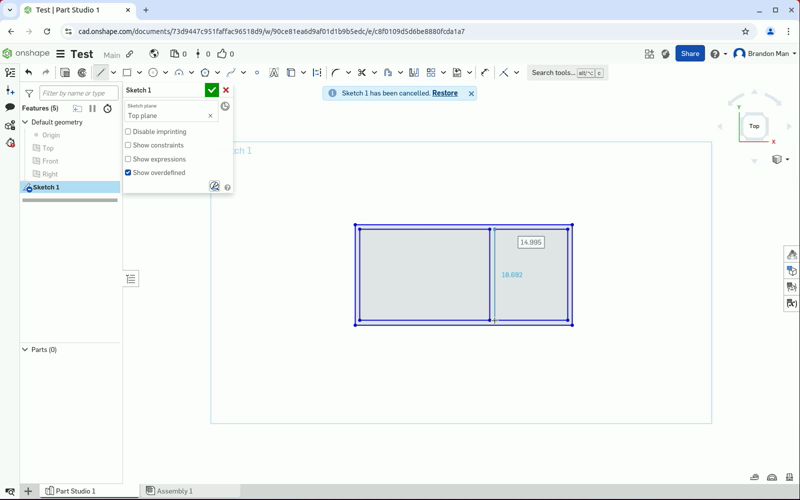
key_up(shift)
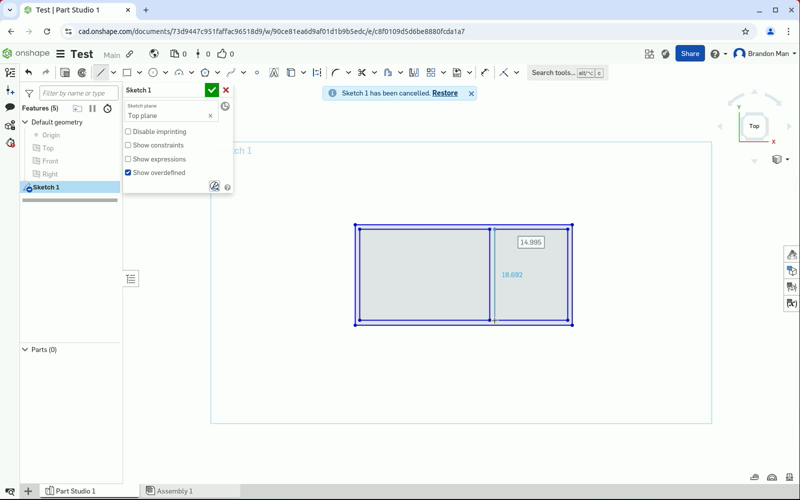
click(494, 320)
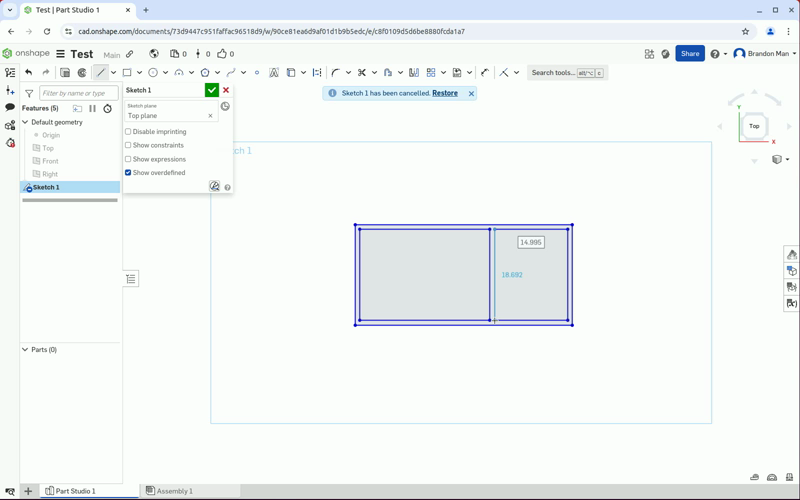
key(esc)
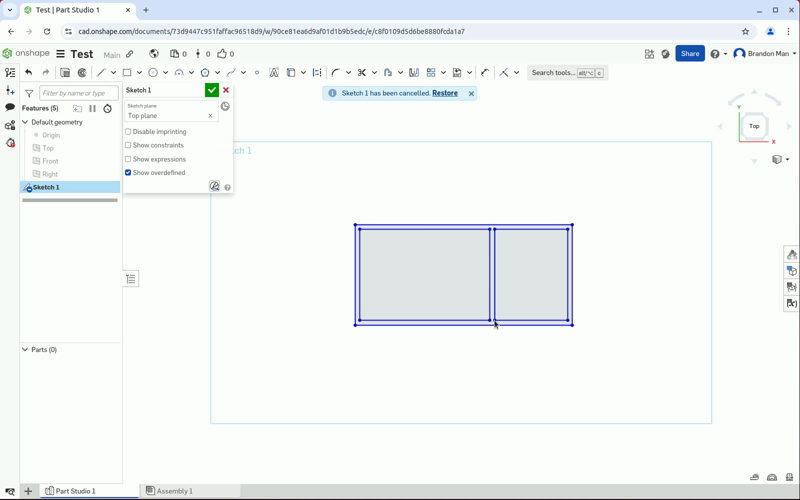
mouse_move(520, 322)
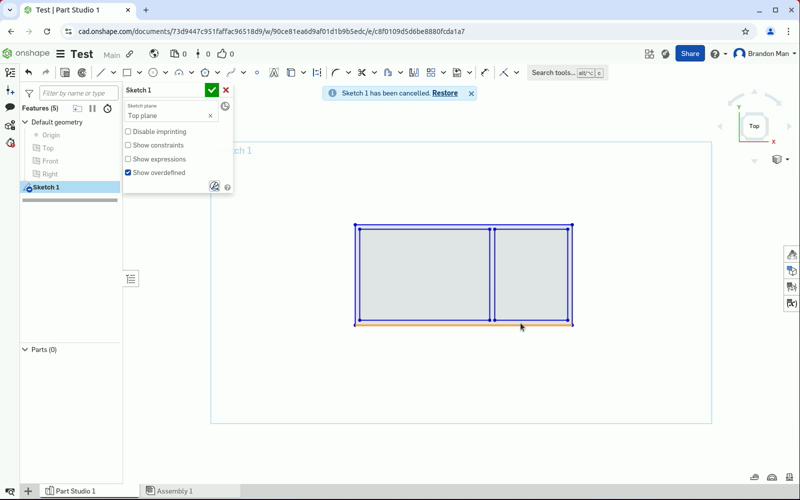
click(520, 322)
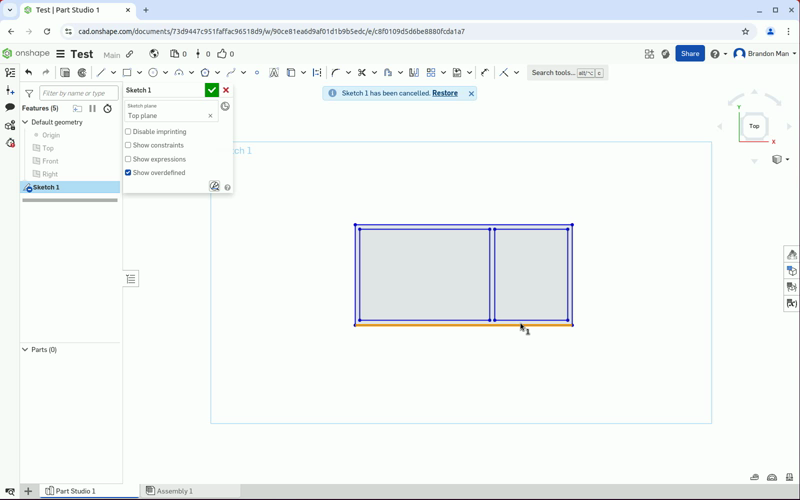
mouse_move(73, 352)
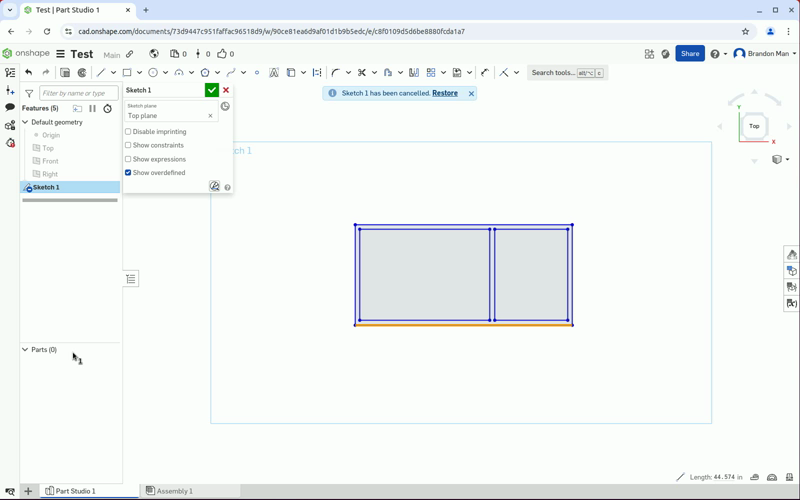
key(shift+y)
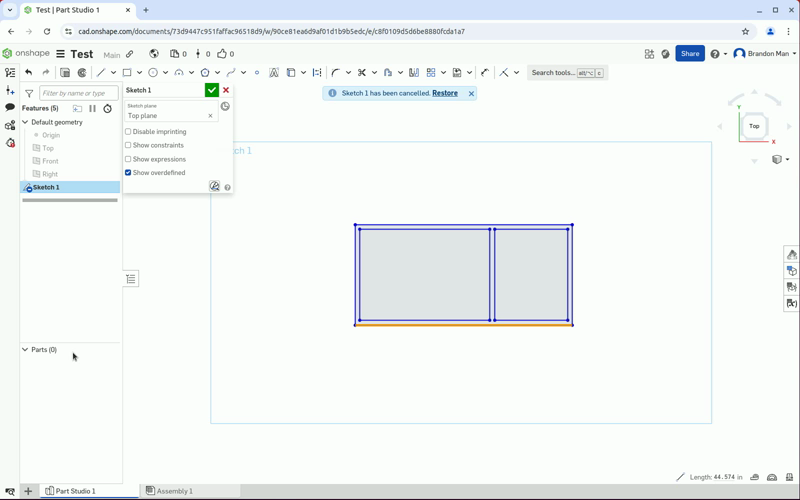
key(shift+e)
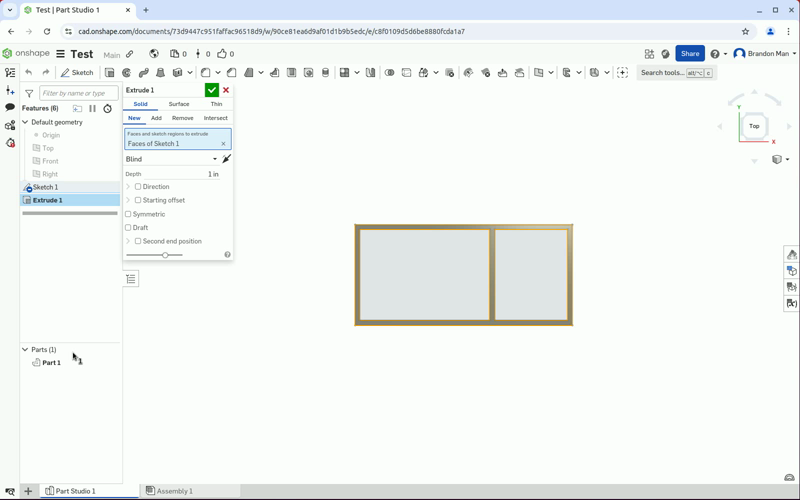
mouse_move(143, 106)
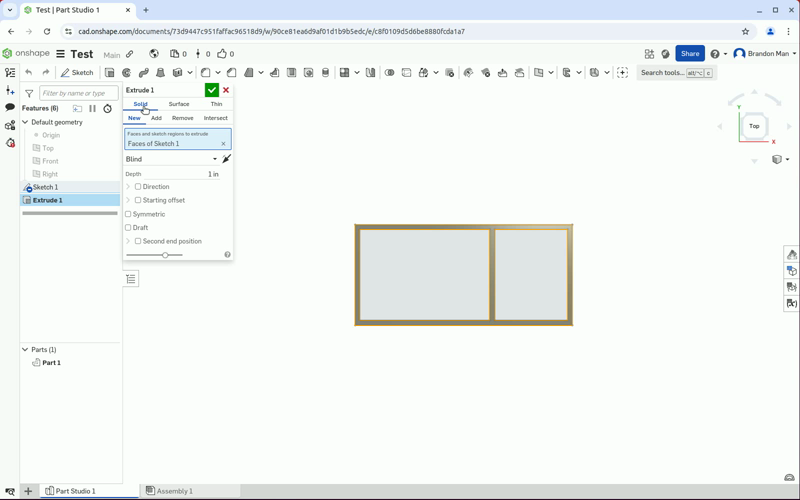
click(143, 106)
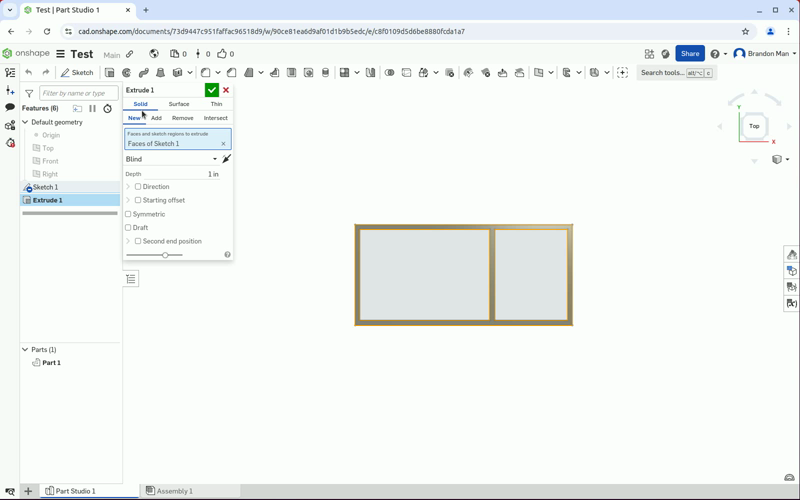
mouse_move(137, 120)
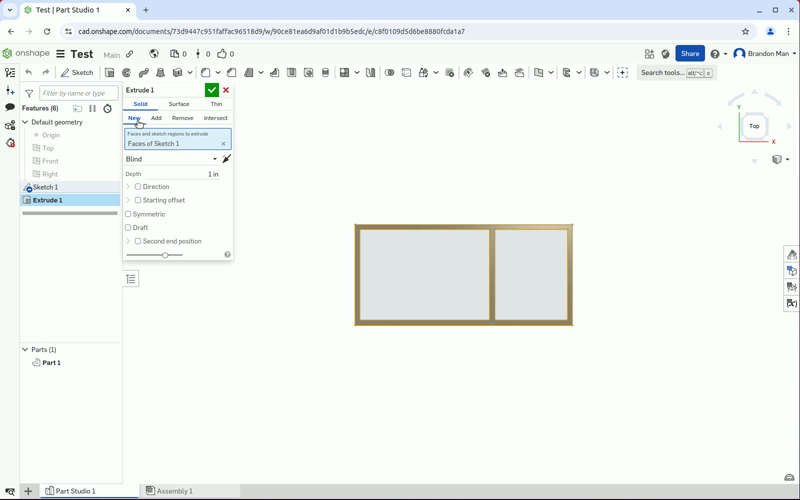
click(137, 120)
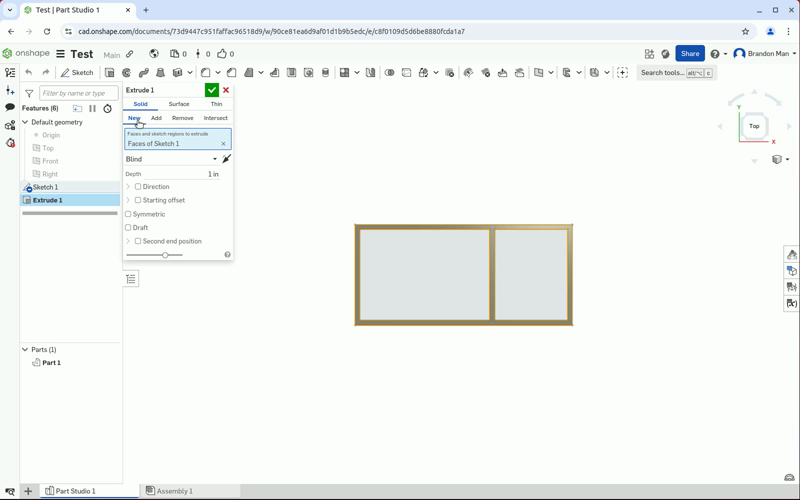
key(tab, 4)
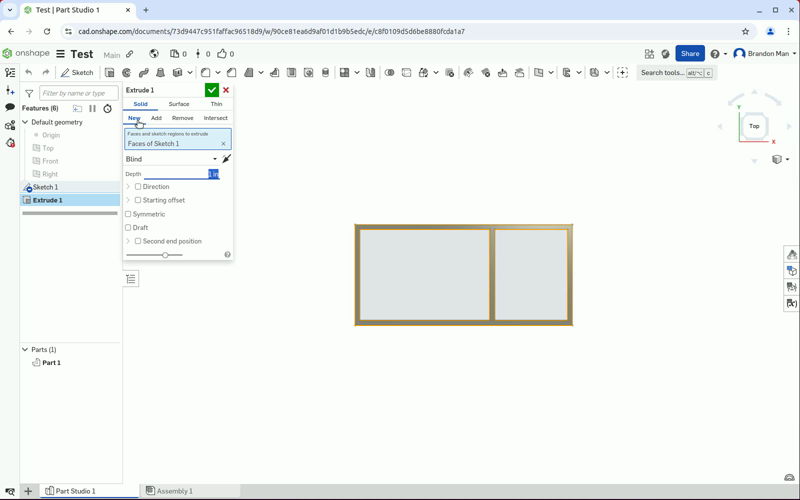
text(5.296)
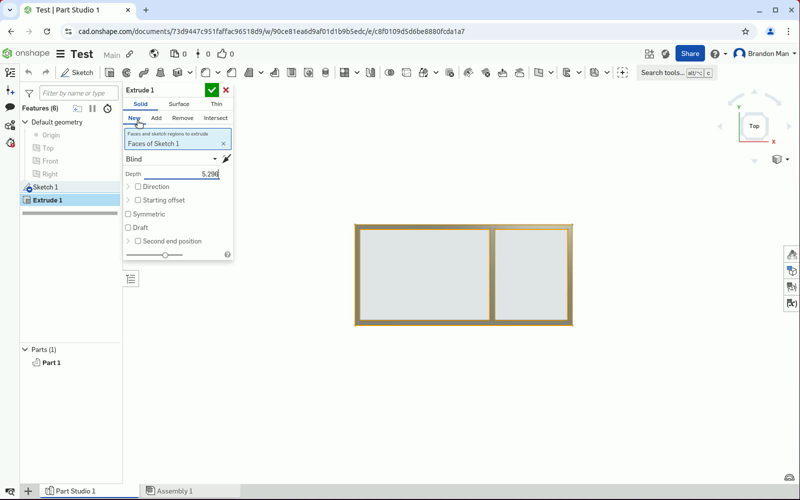
key(enter)
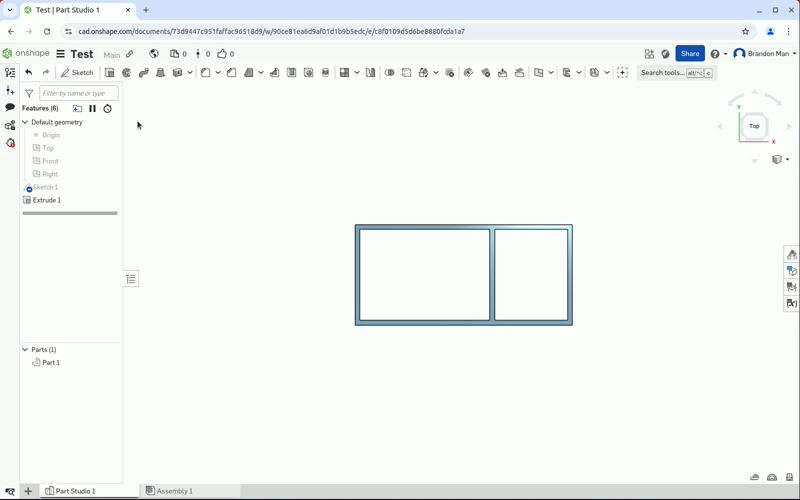
key(shift+h)
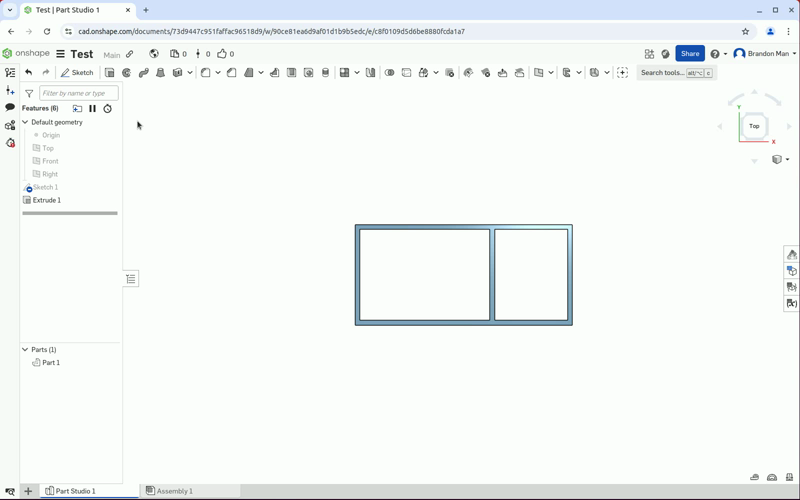
key(shift+h)
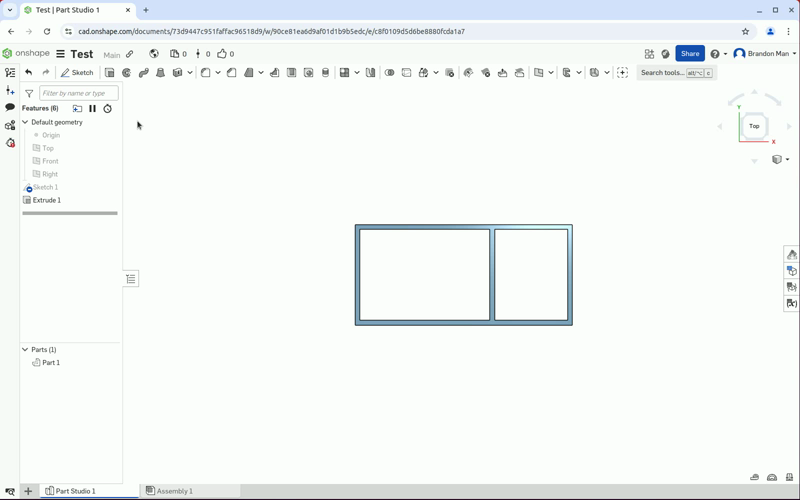
mouse_move(73, 189)
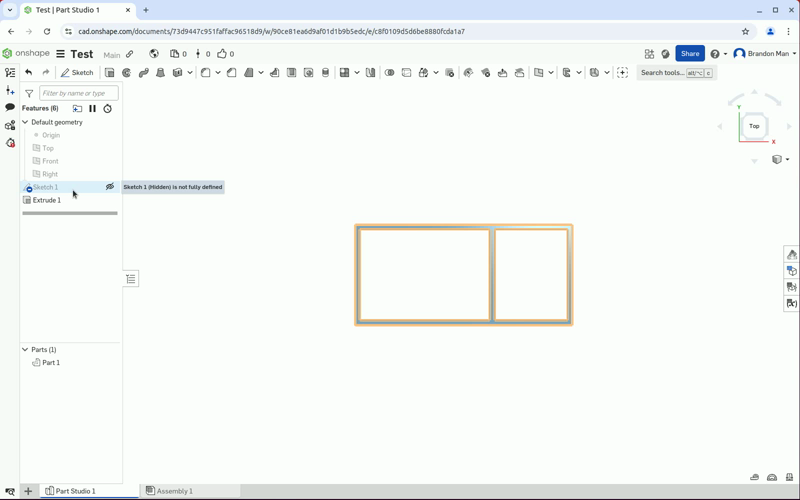
click(73, 189)
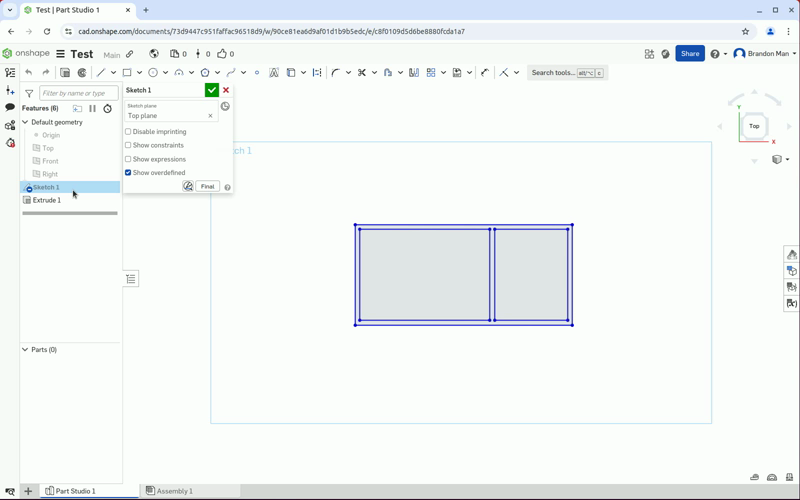
mouse_move(229, 92)
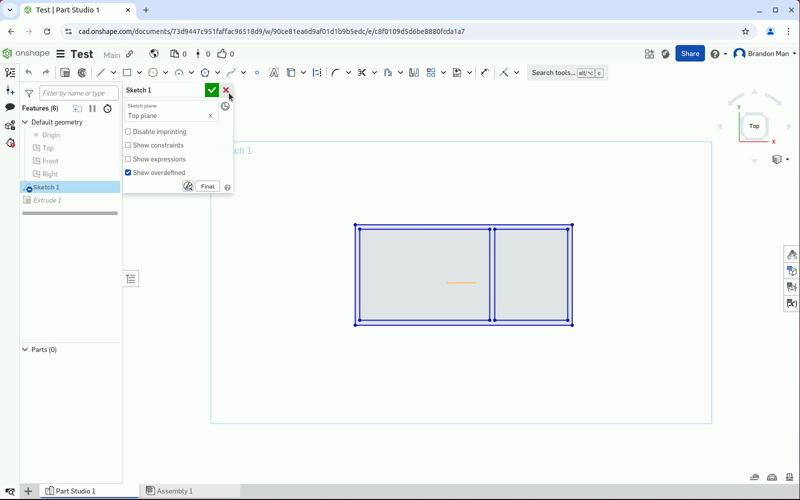
click(229, 92)
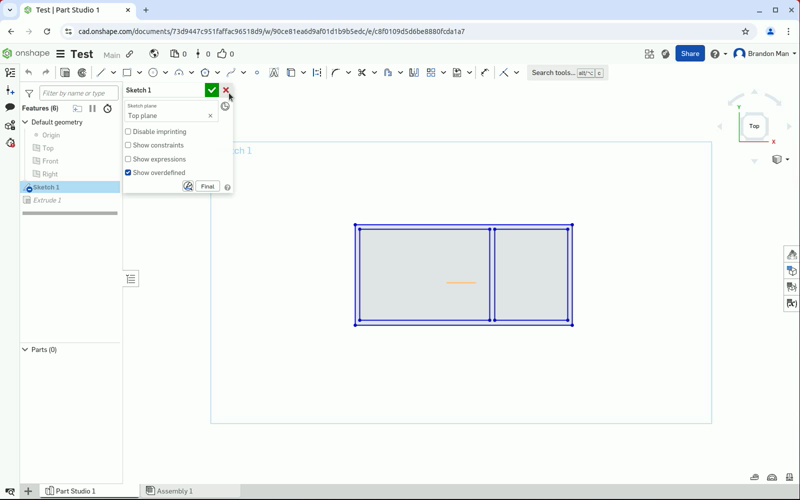
key(shift+s)
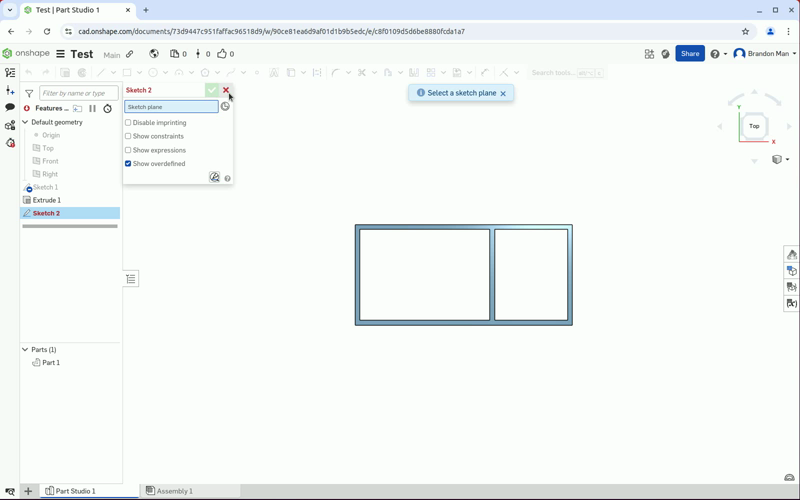
mouse_move(73, 150)
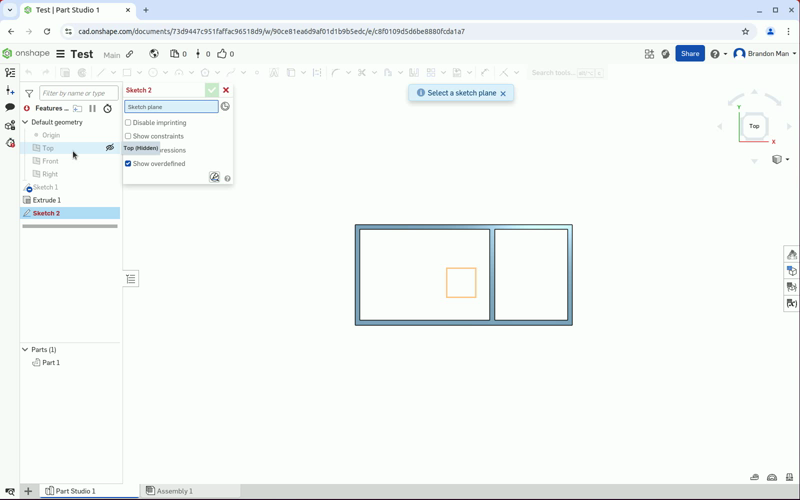
click(73, 150)
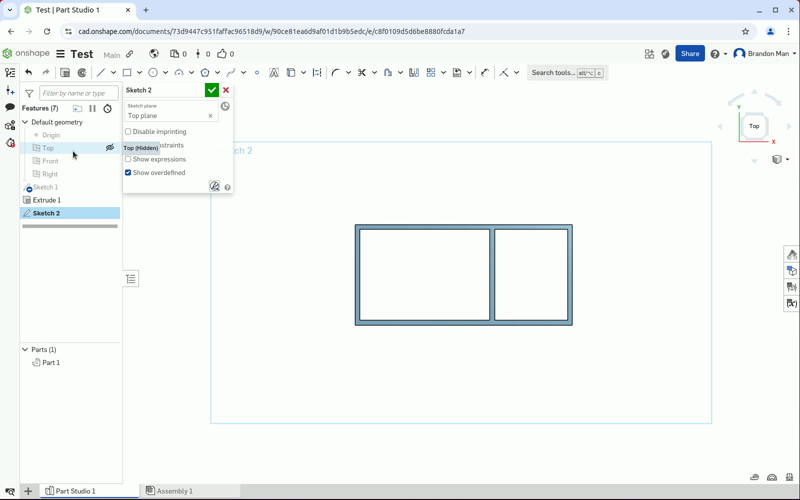
mouse_move(73, 352)
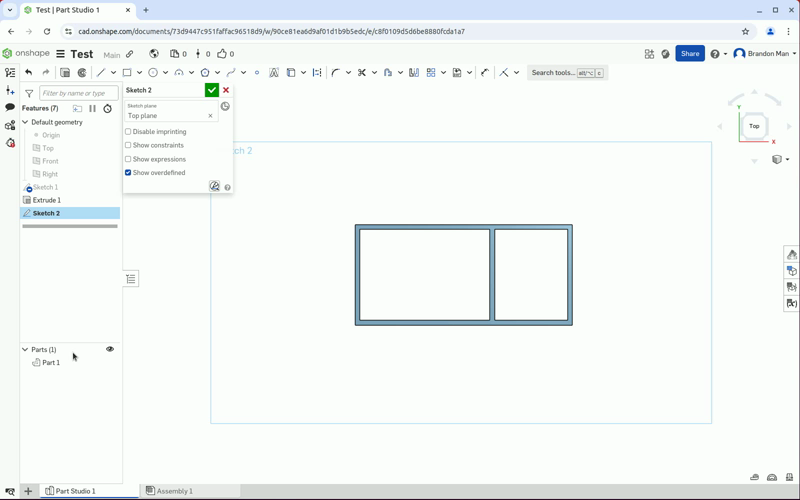
key(y)
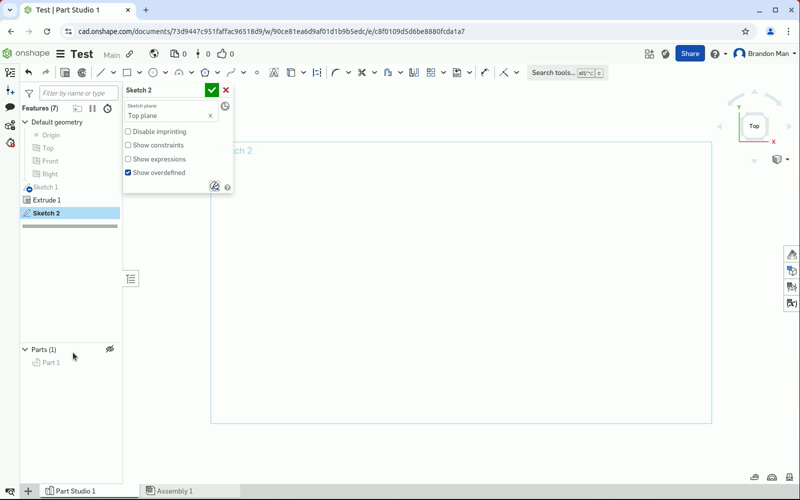
key(l)
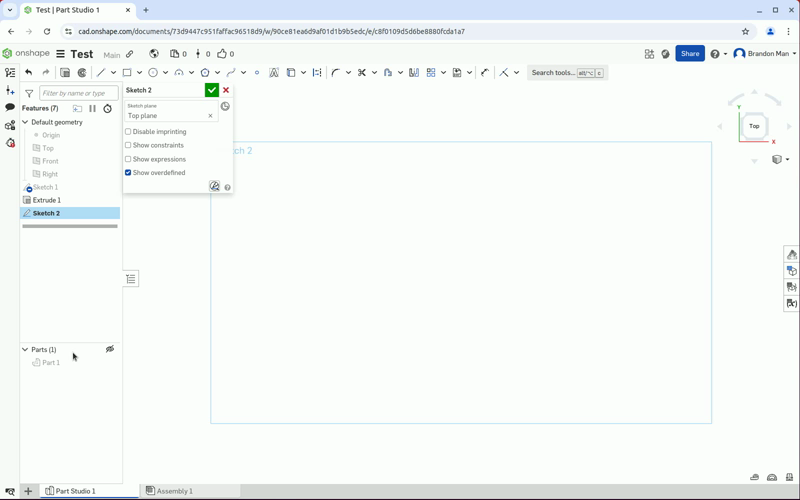
key_down(shift)
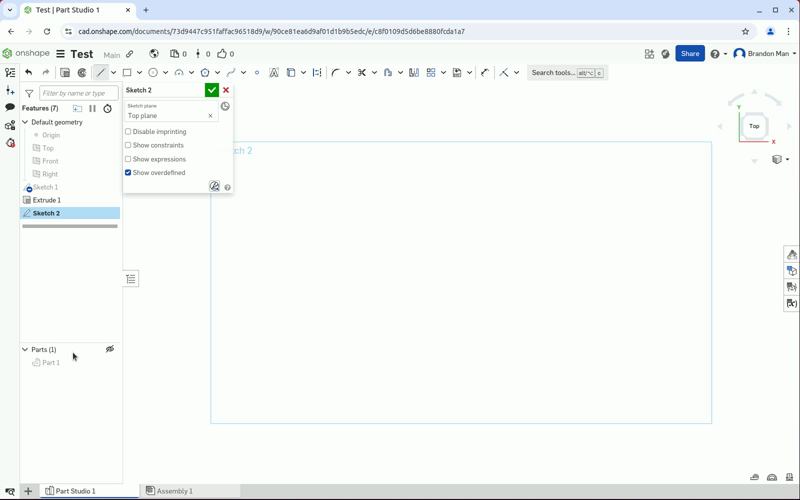
mouse_move(358, 321)
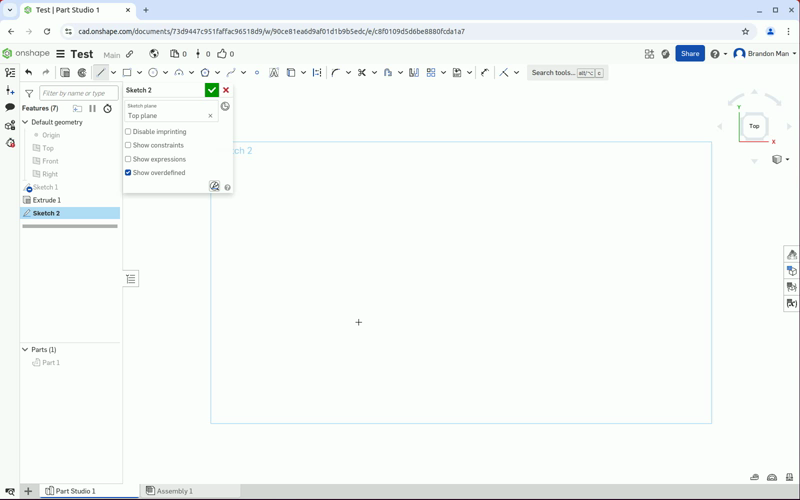
click(358, 321)
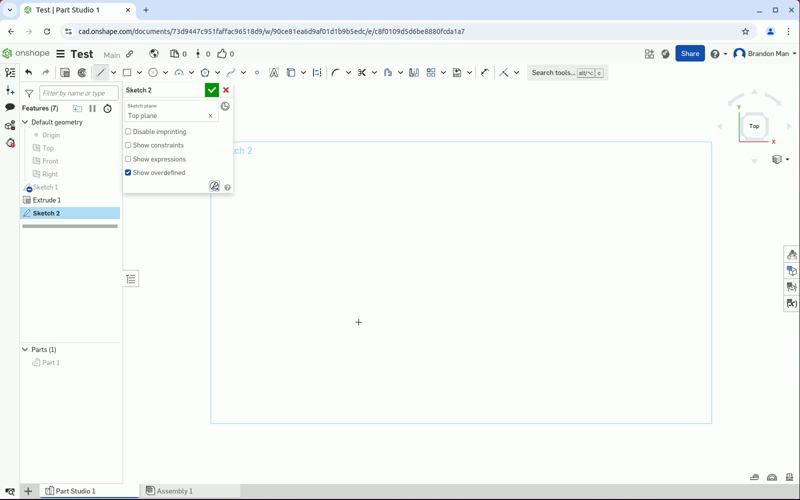
key_up(shift)
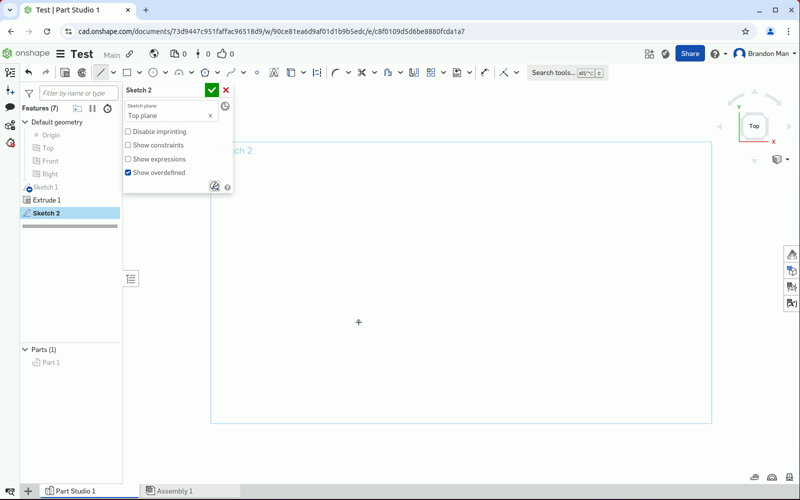
key_down(shift)
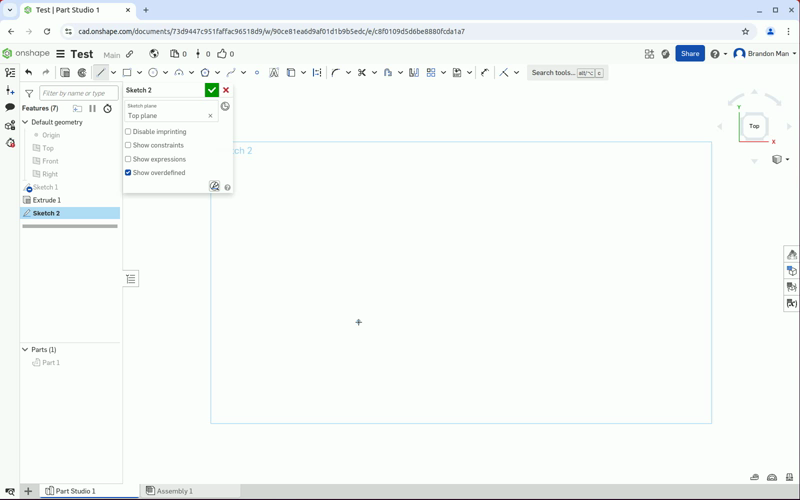
mouse_move(489, 321)
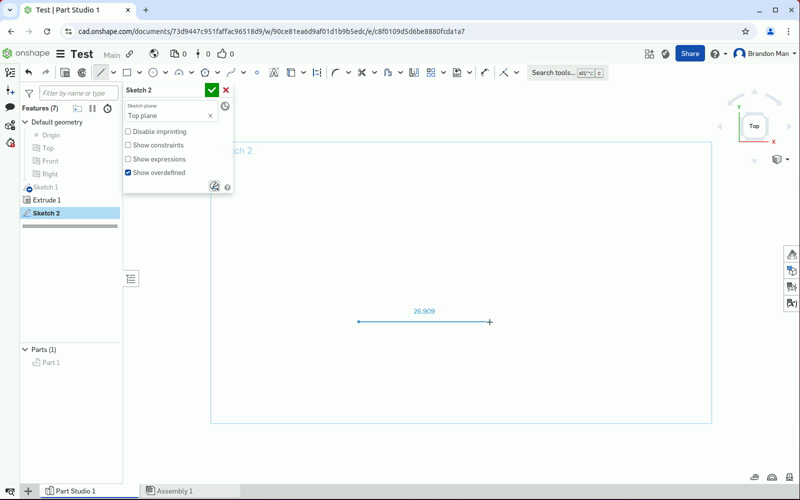
click(489, 321)
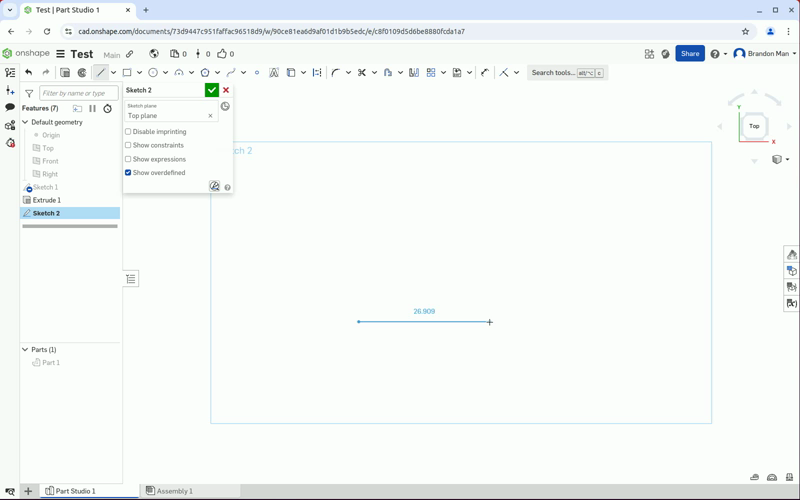
key_up(shift)
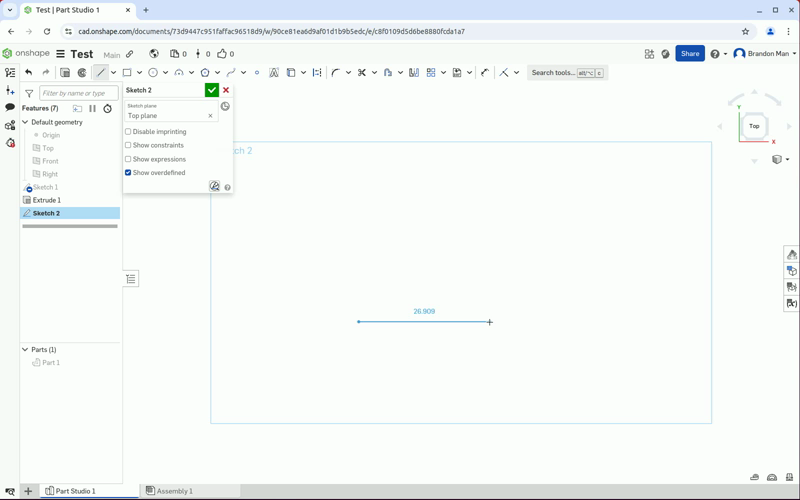
key_down(shift)
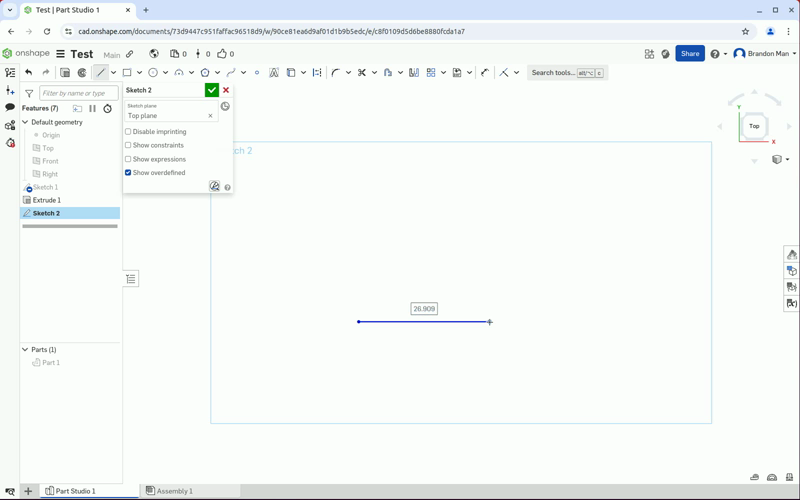
mouse_move(489, 230)
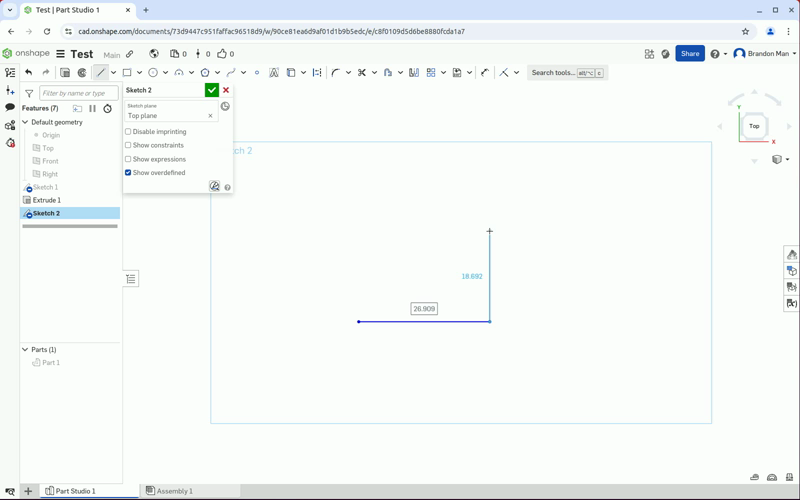
click(489, 230)
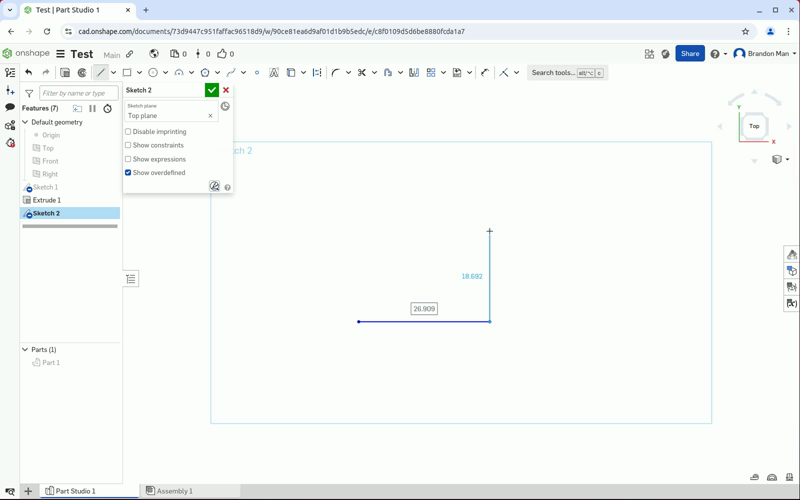
key_up(shift)
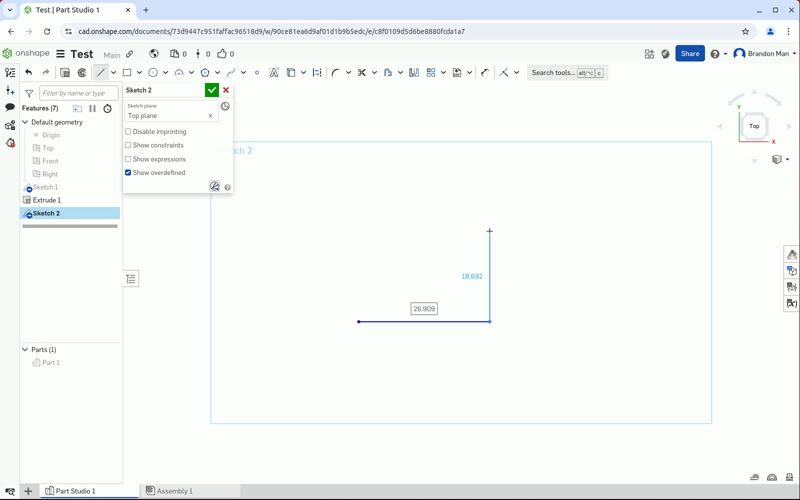
key_down(shift)
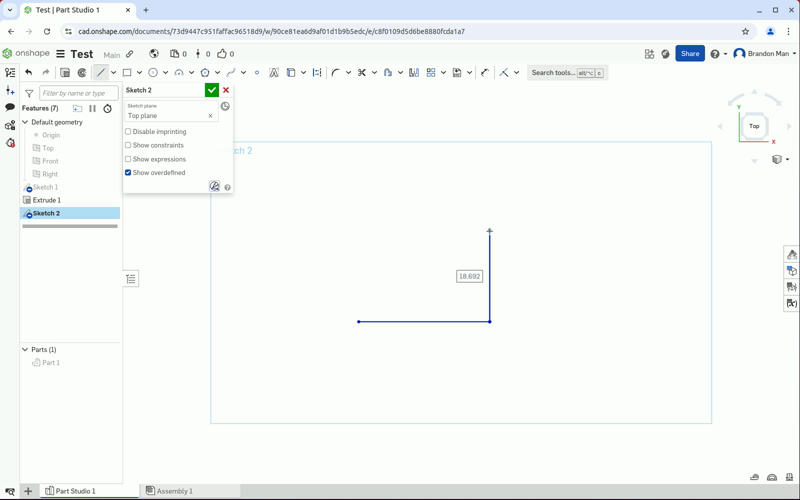
mouse_move(358, 230)
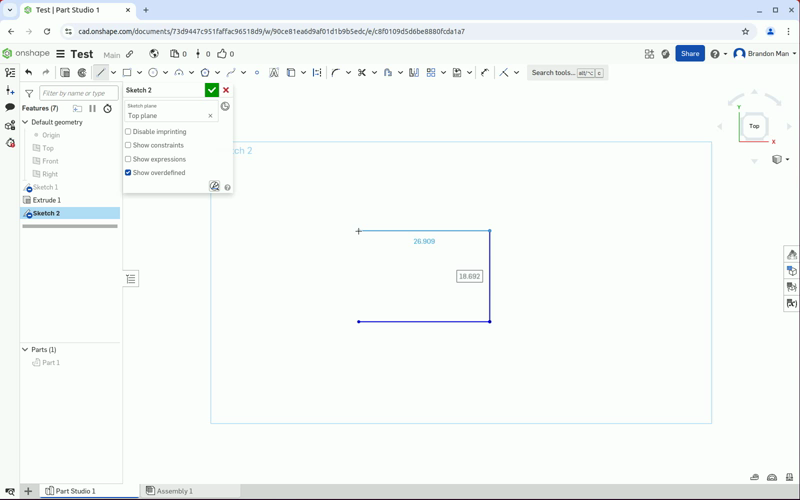
click(358, 230)
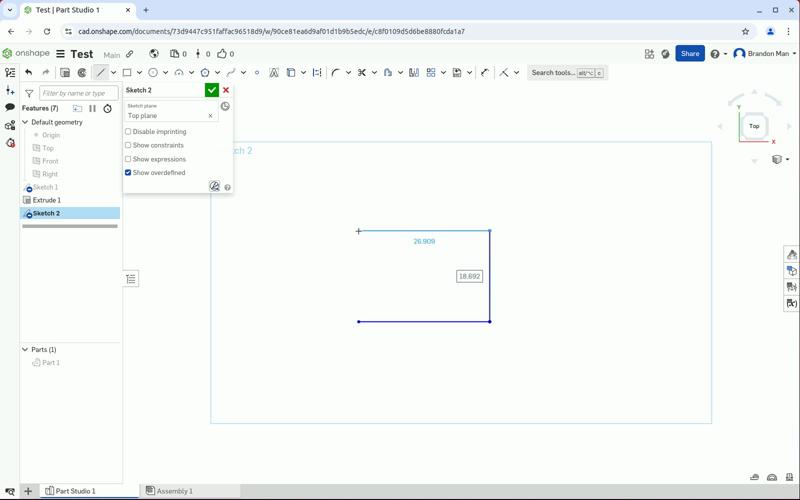
key_up(shift)
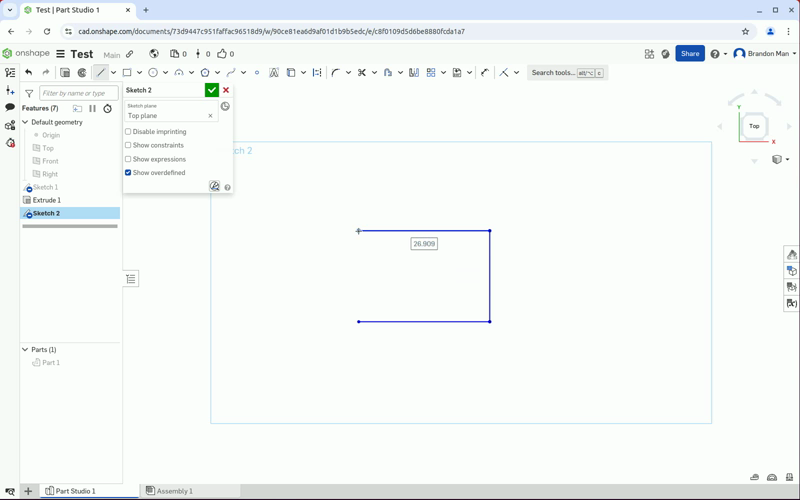
key_down(shift)
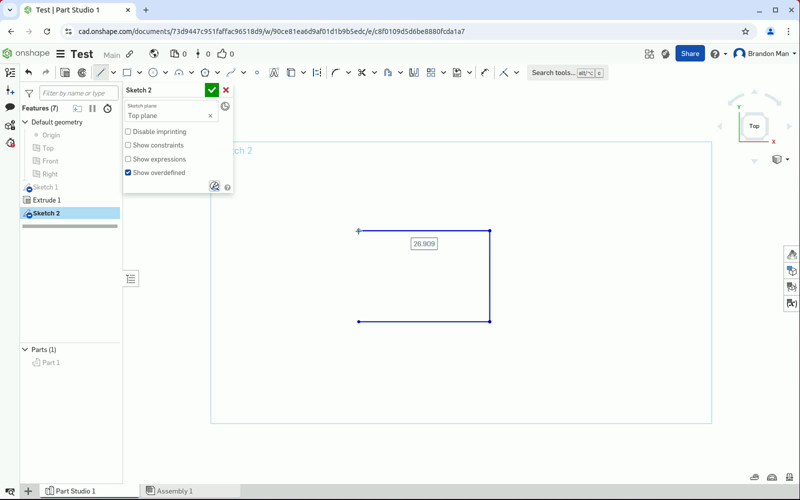
mouse_move(358, 321)
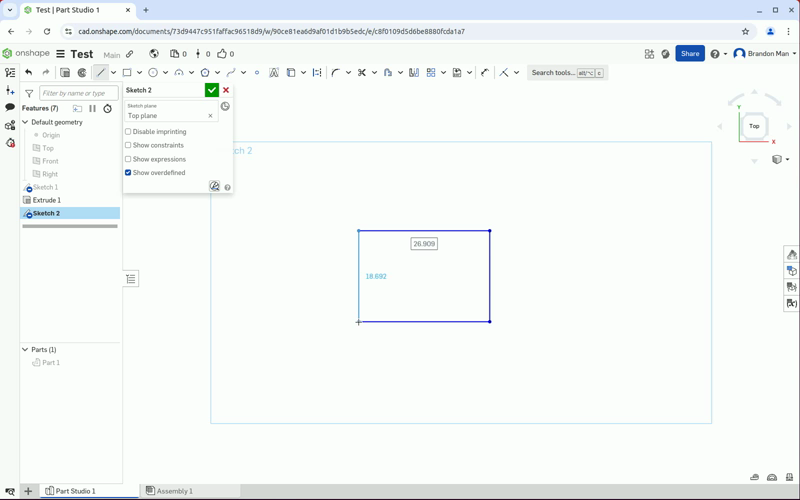
key_up(shift)
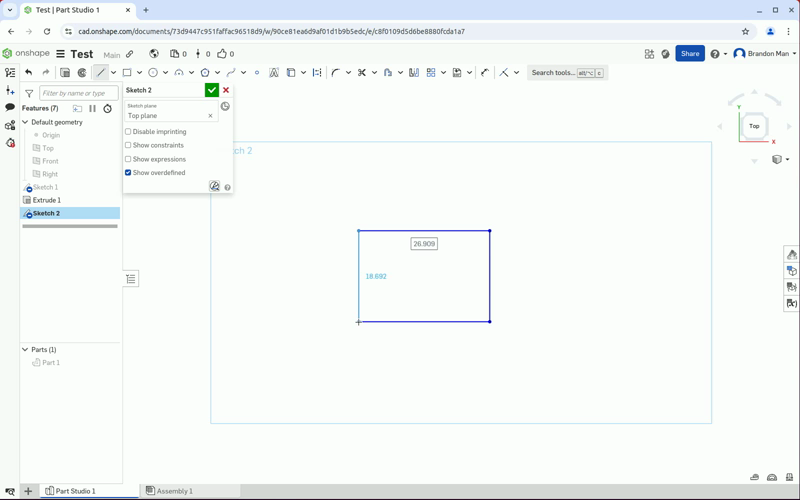
click(358, 321)
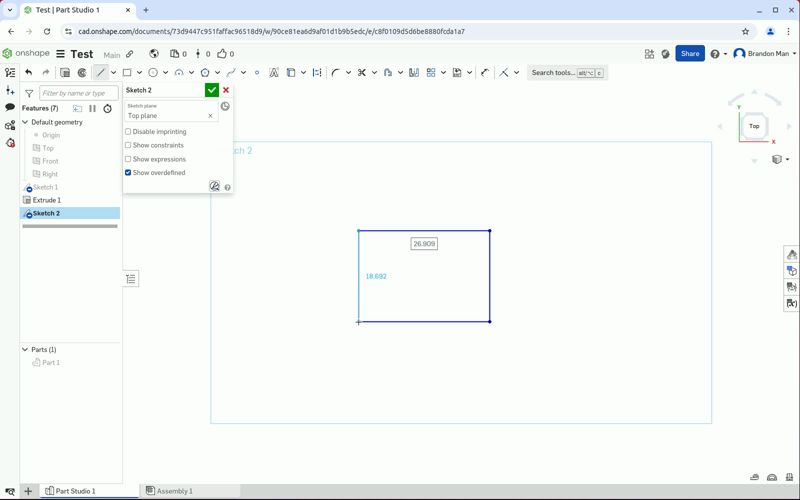
key(esc)
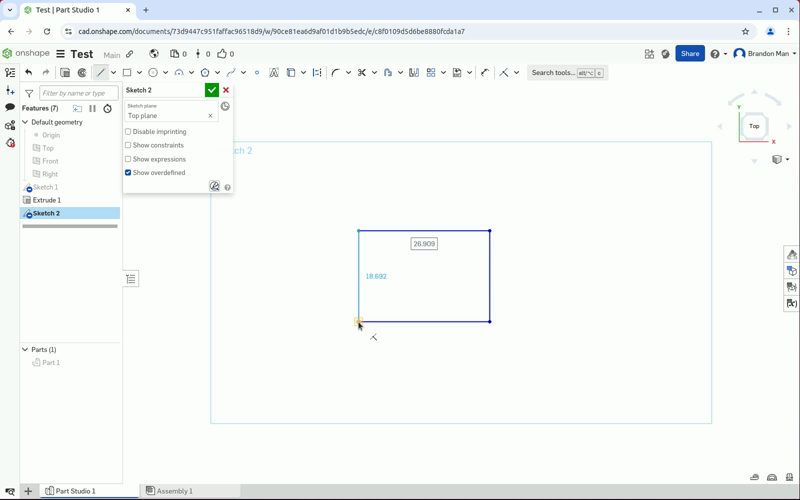
mouse_move(386, 269)
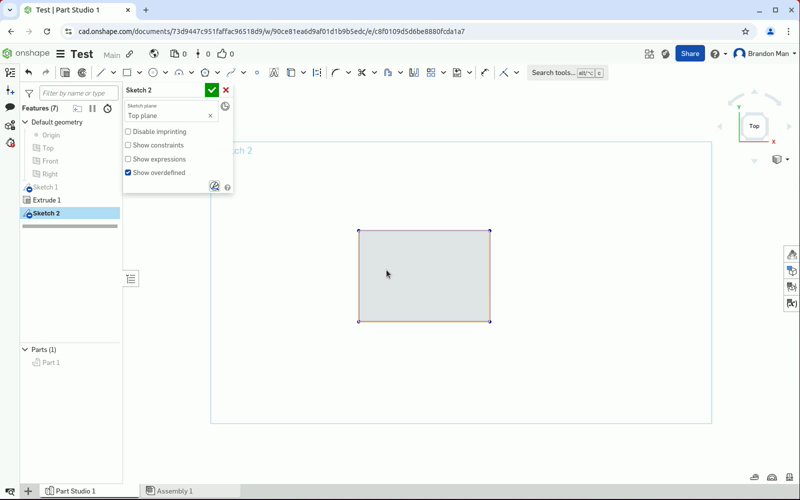
click(386, 269)
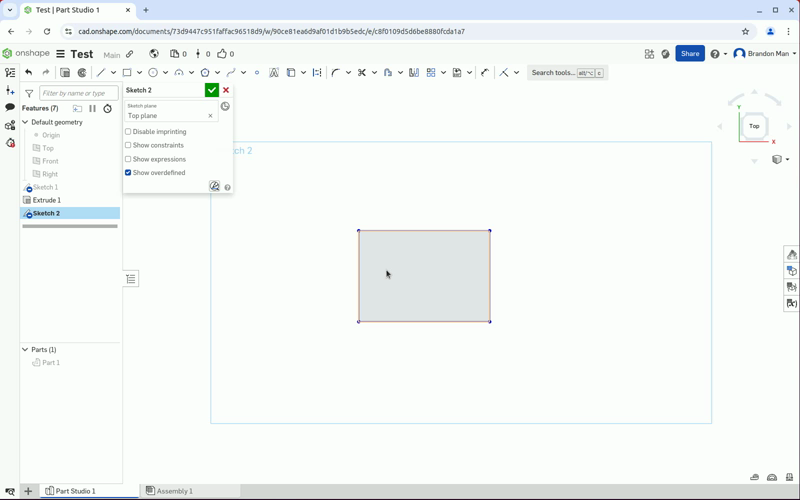
mouse_move(73, 352)
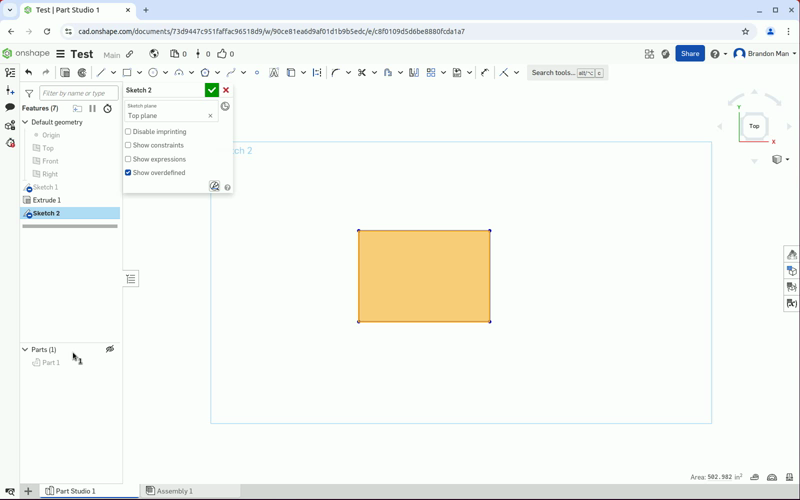
key(shift+y)
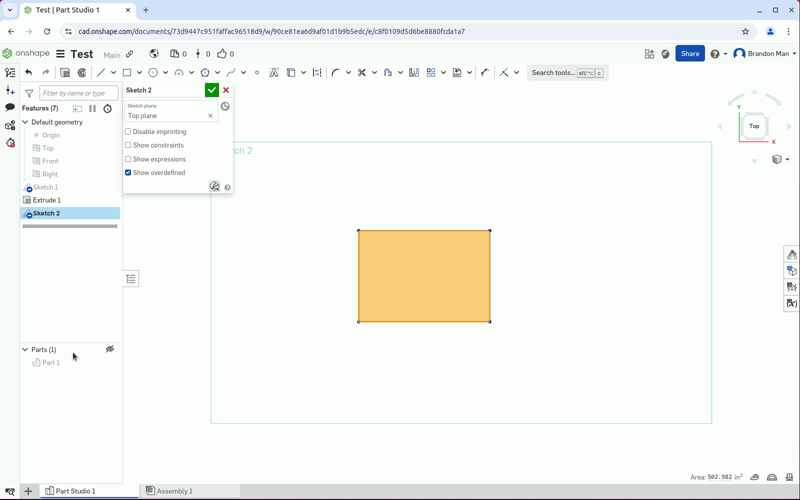
key(shift+e)
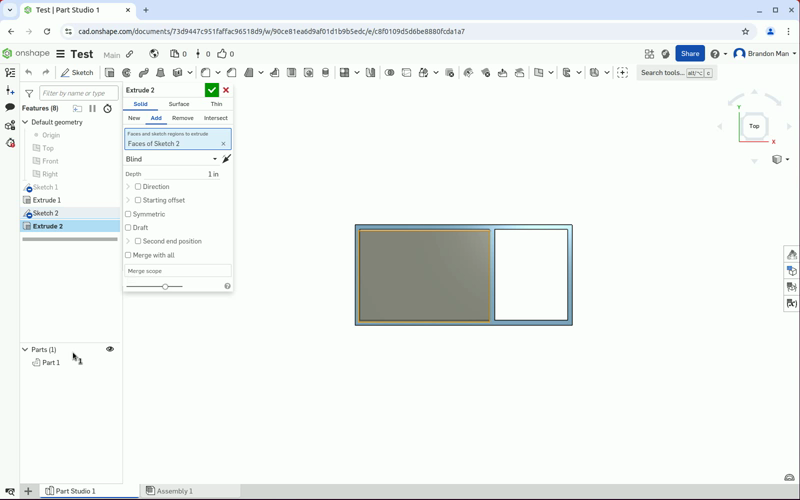
mouse_move(143, 106)
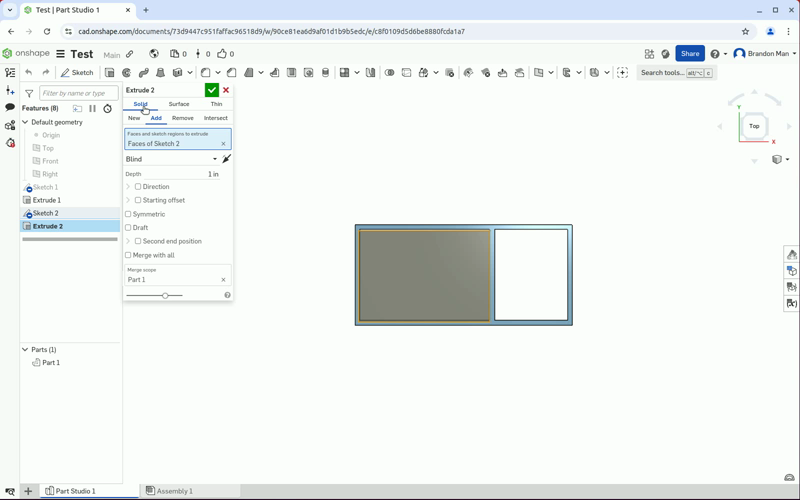
click(143, 106)
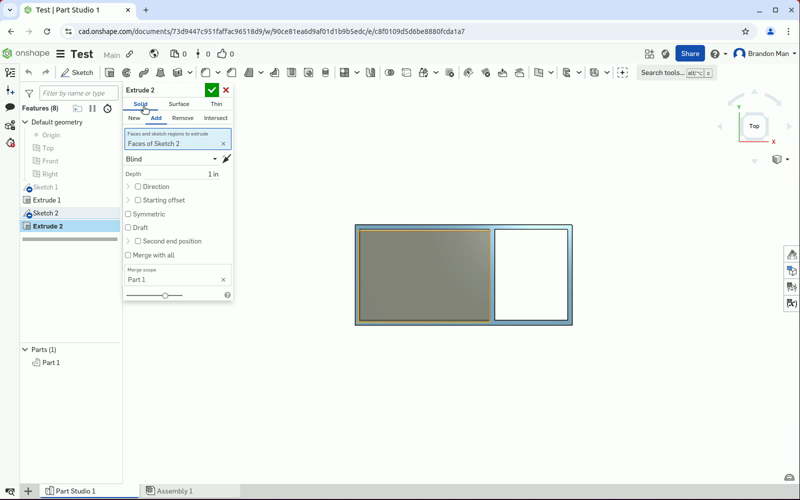
mouse_move(137, 120)
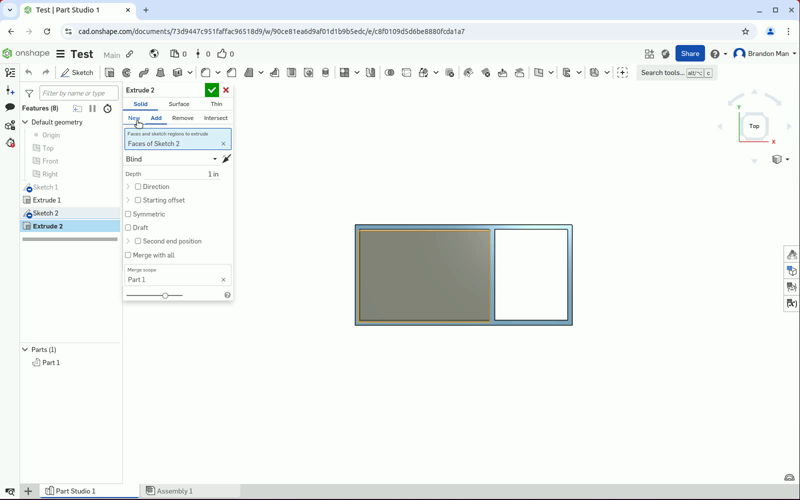
click(137, 120)
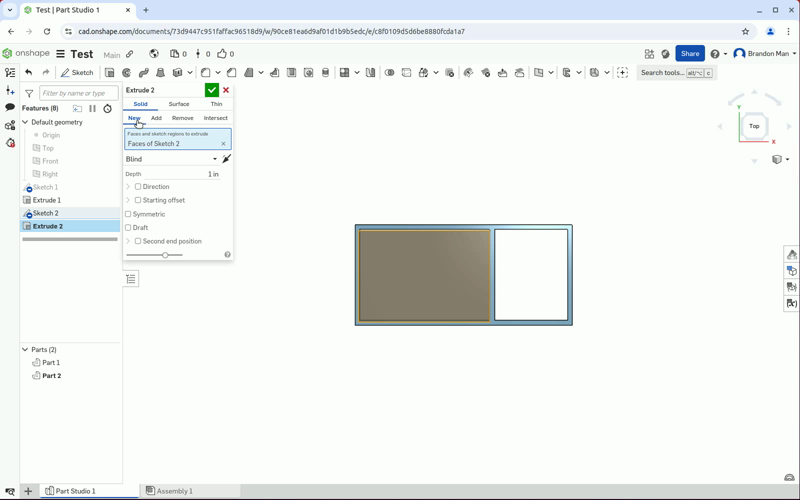
key(tab, 4)
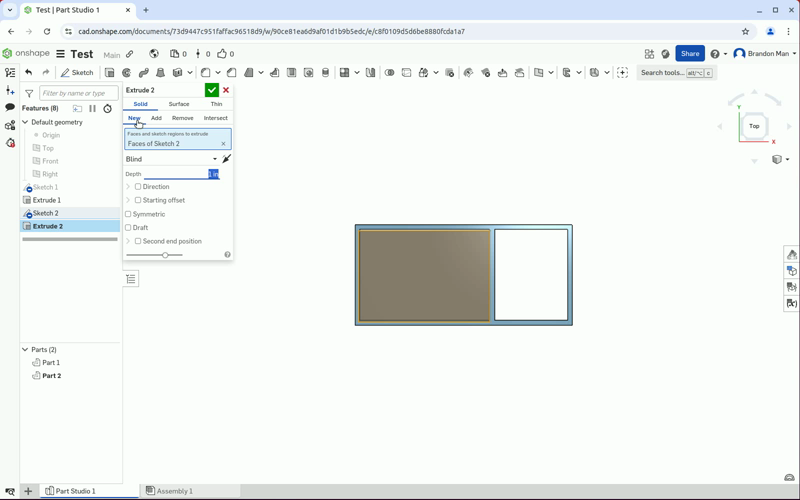
text(0.963)
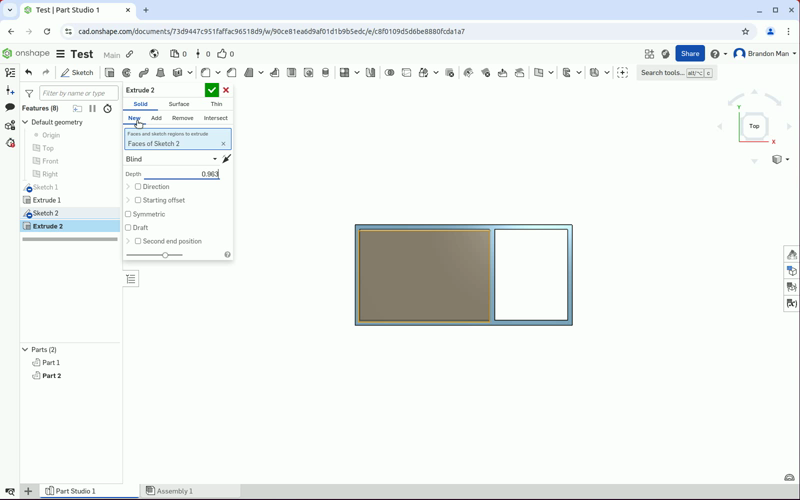
key(enter)
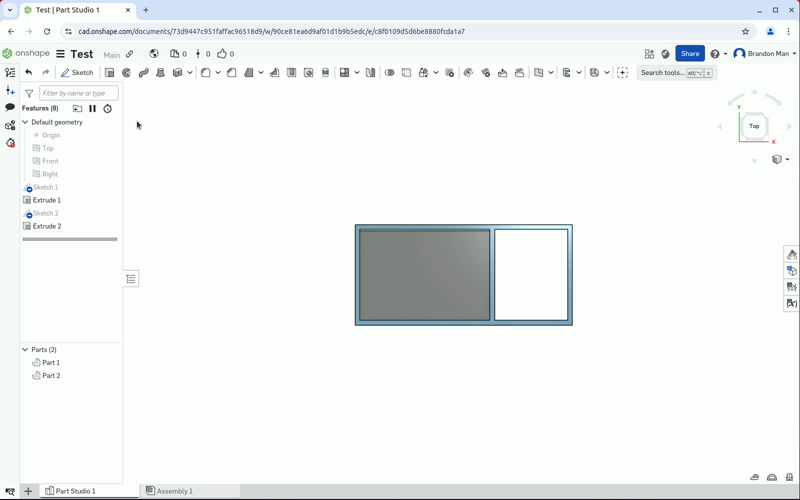
key(shift+h)
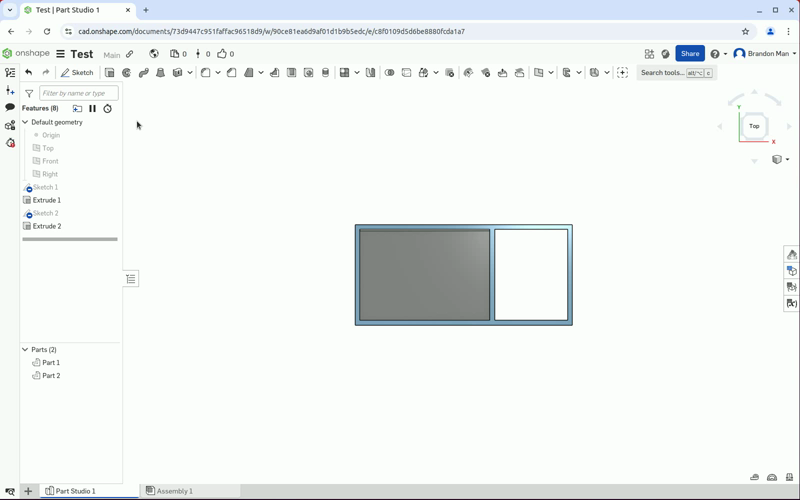
key(shift+h)
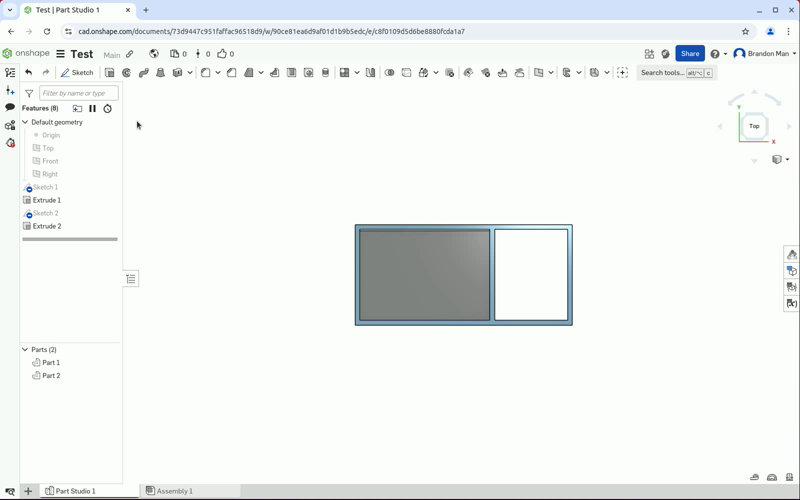
mouse_move(73, 189)
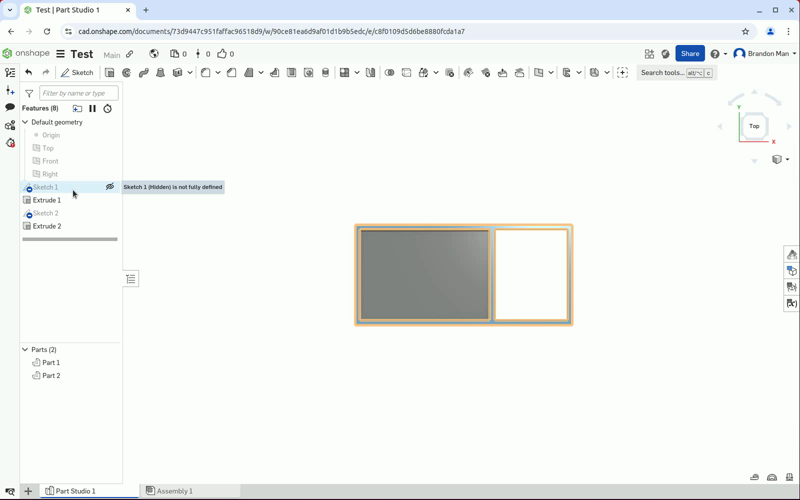
click(73, 189)
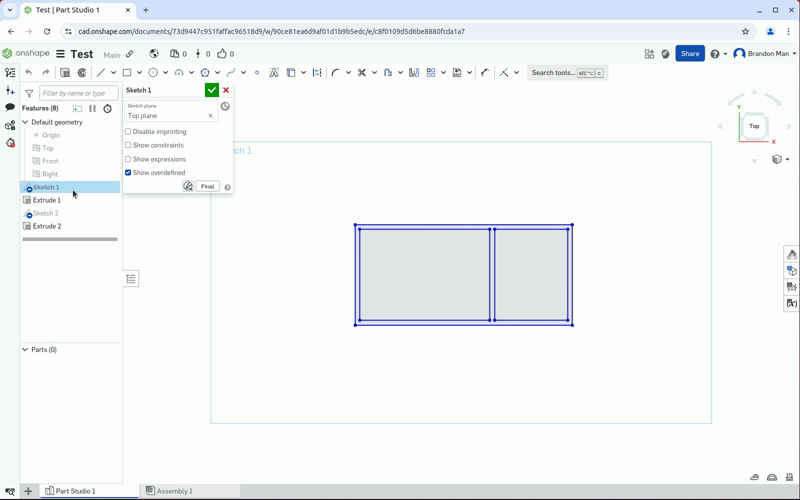
mouse_move(229, 92)
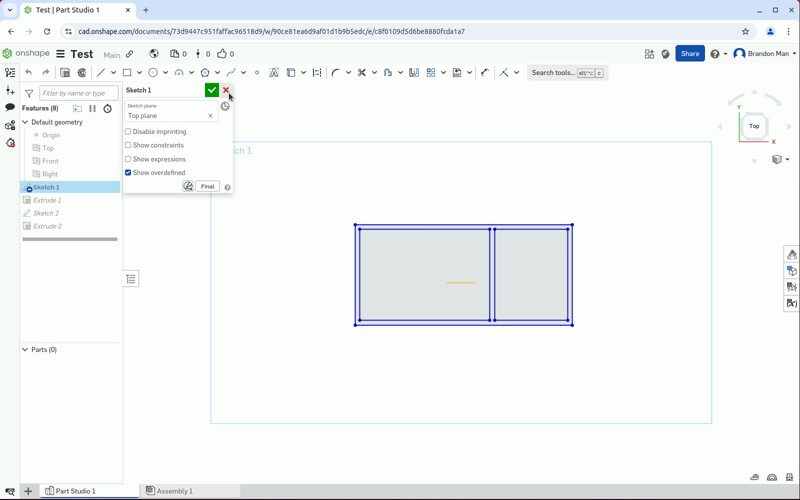
click(229, 92)
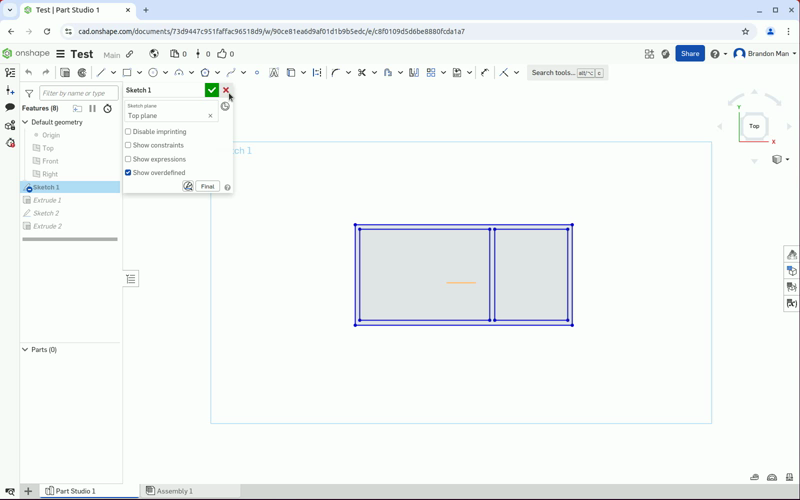
key(shift+s)
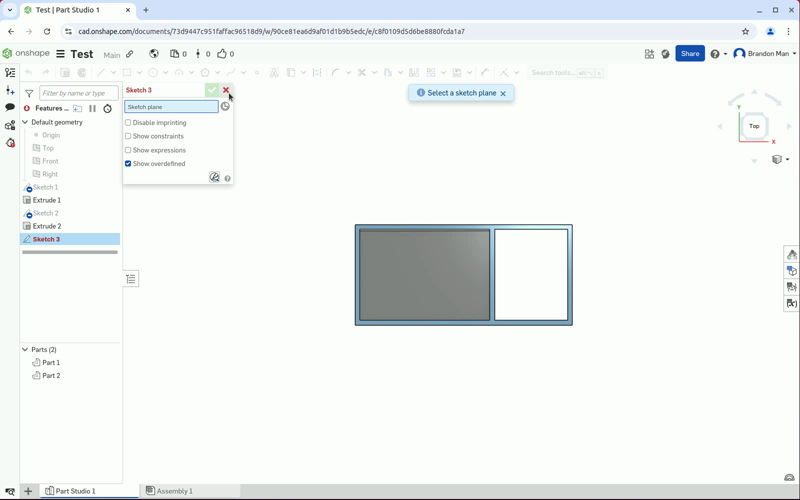
mouse_move(73, 150)
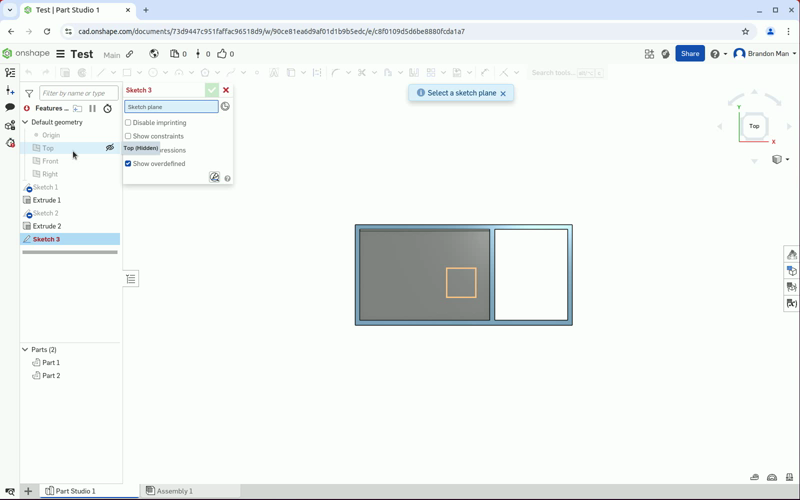
click(73, 150)
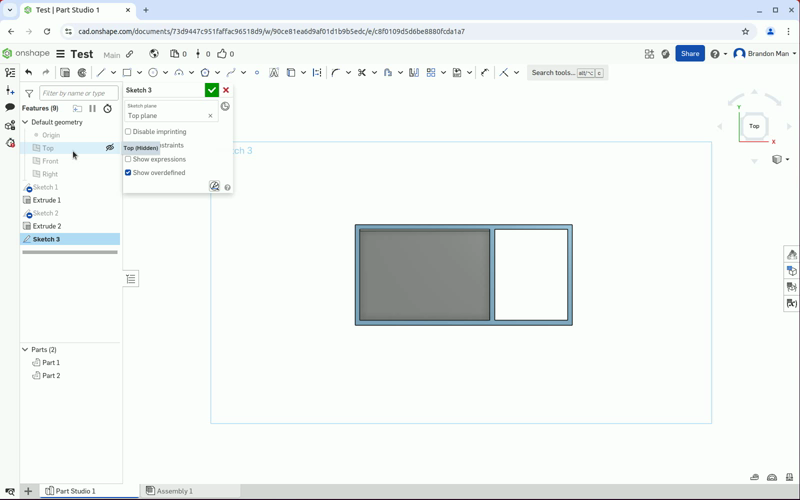
mouse_move(73, 352)
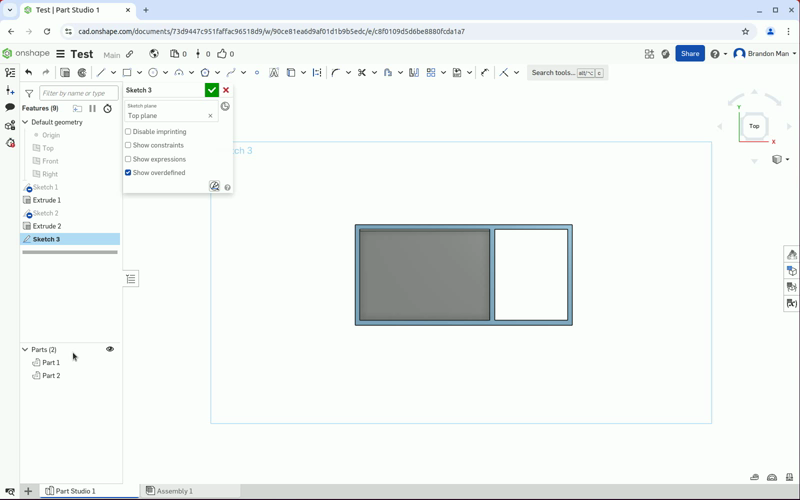
key(y)
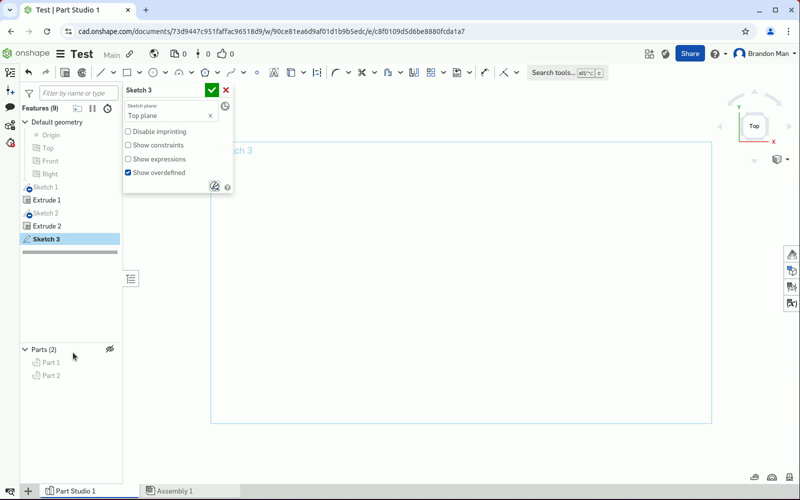
key(l)
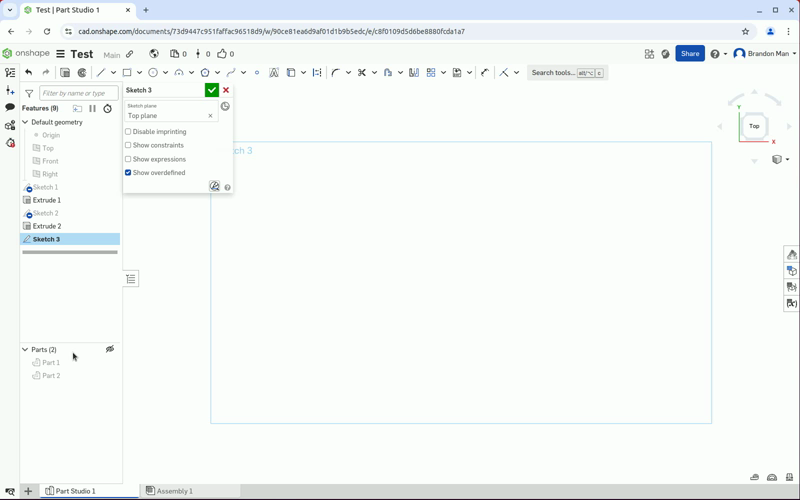
key_down(shift)
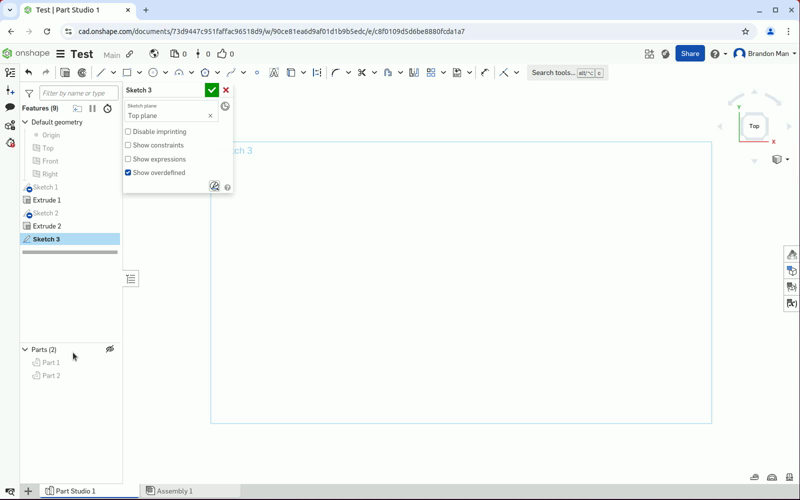
mouse_move(494, 321)
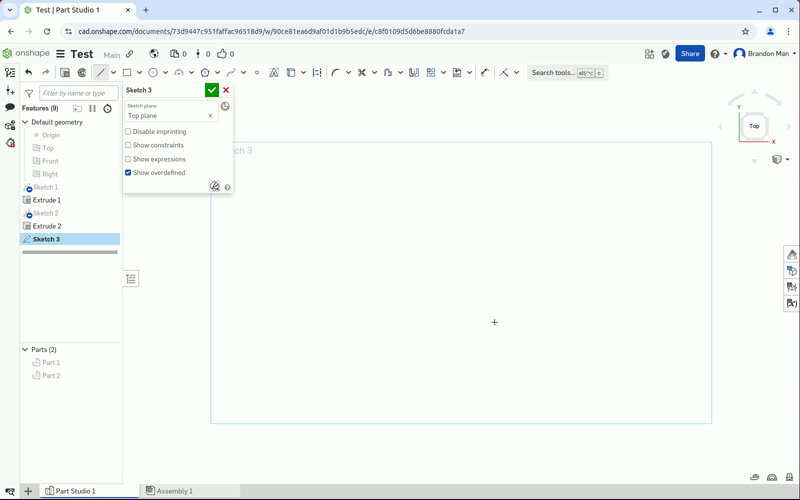
click(494, 321)
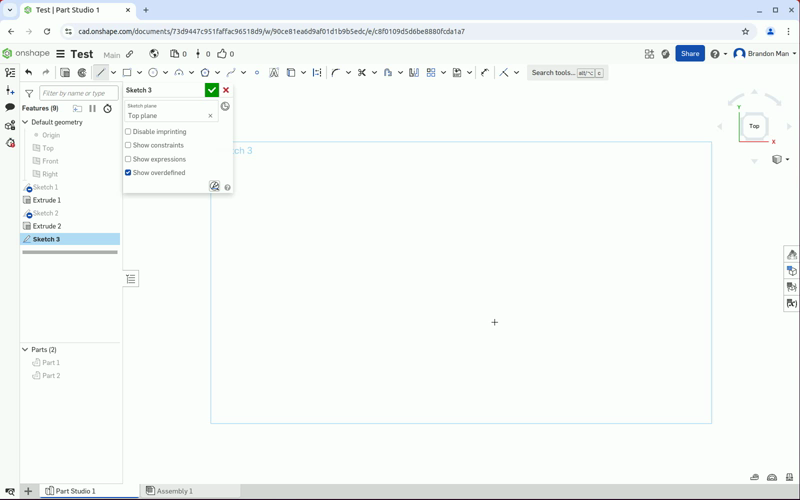
key_up(shift)
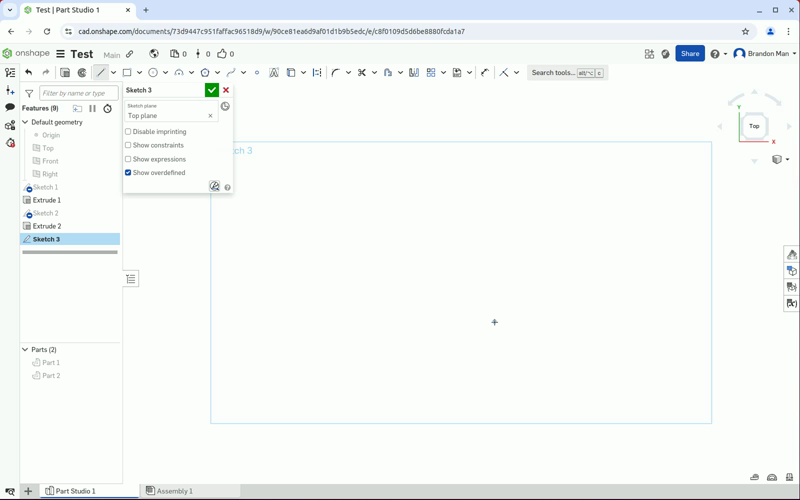
key_down(shift)
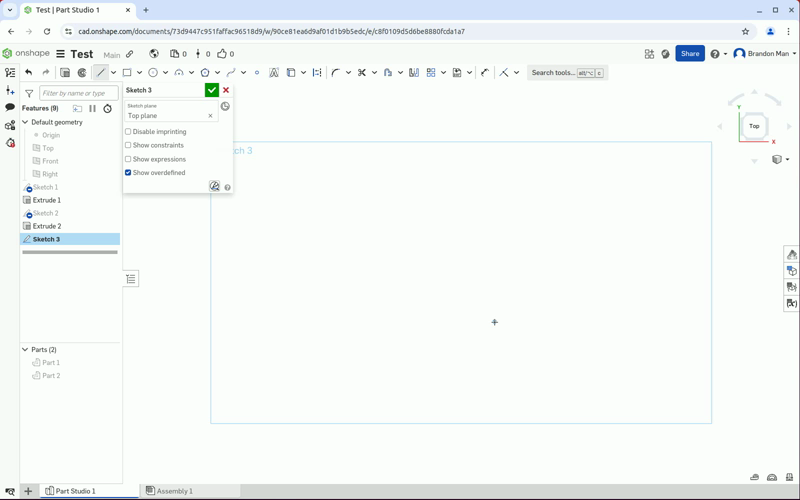
mouse_move(569, 321)
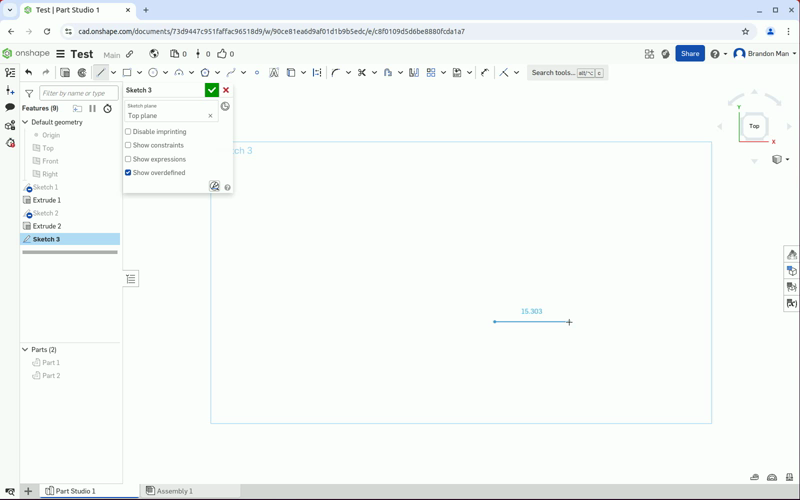
click(569, 321)
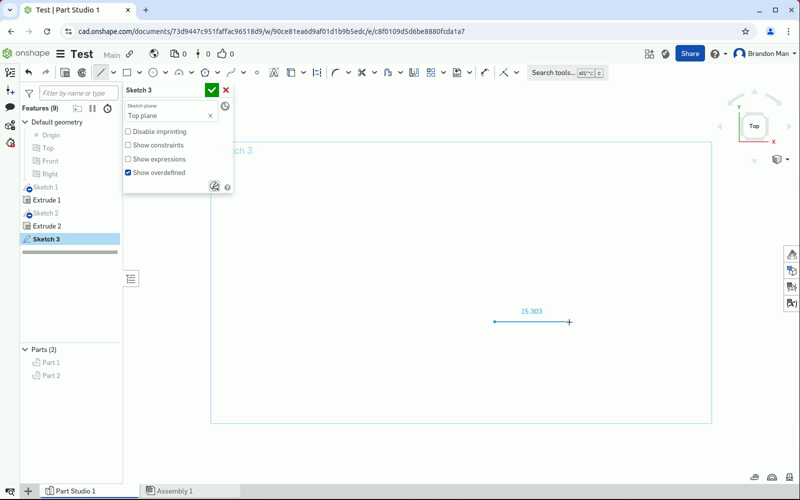
key_up(shift)
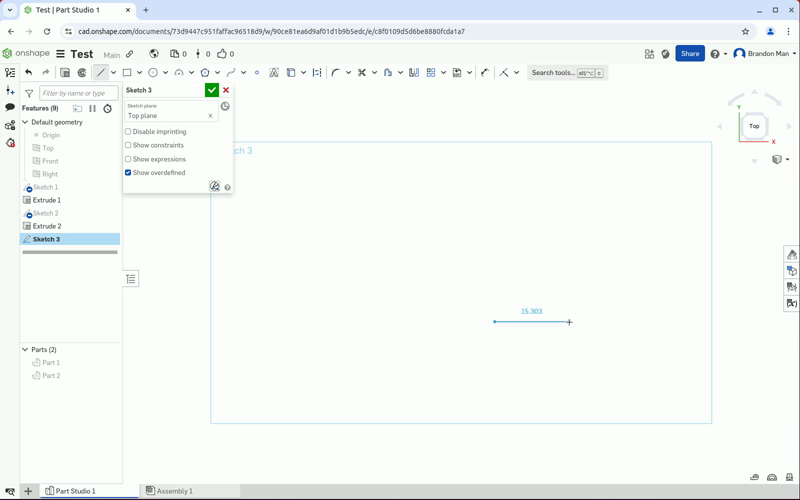
key_down(shift)
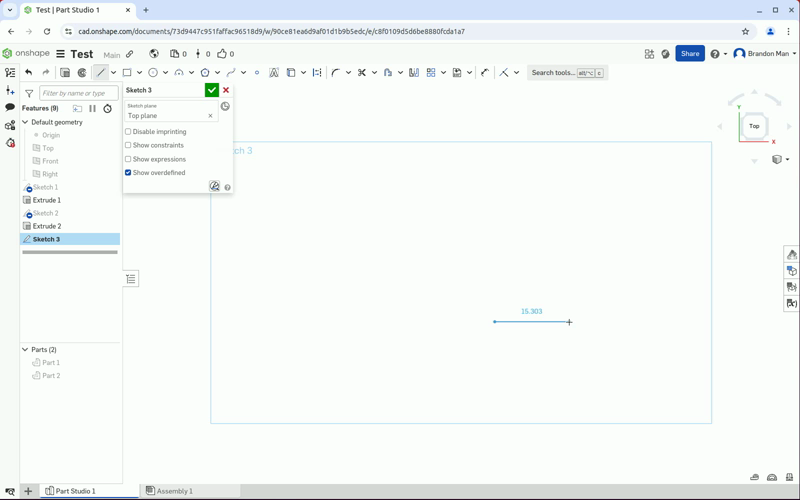
mouse_move(569, 230)
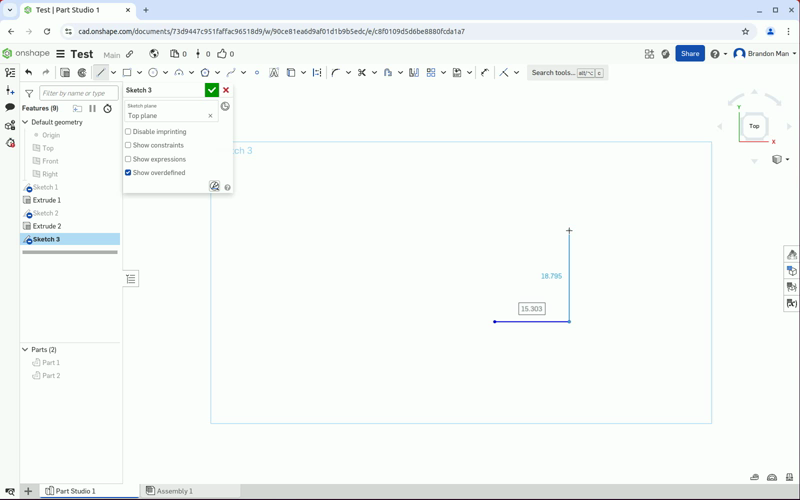
click(569, 230)
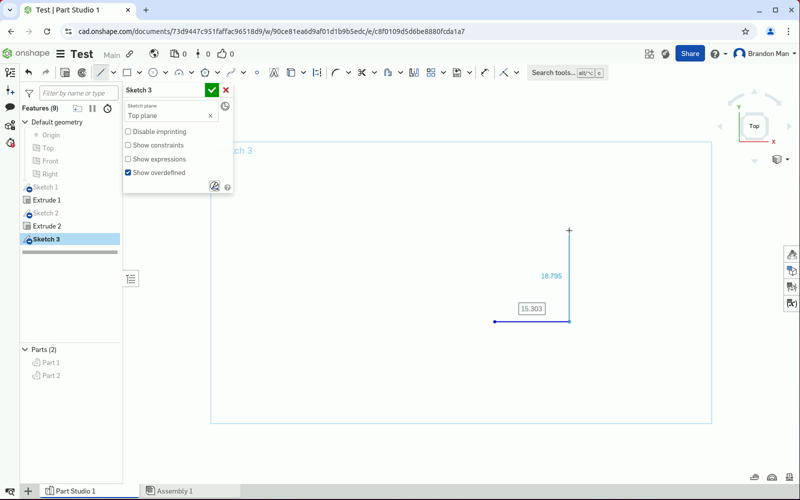
key_up(shift)
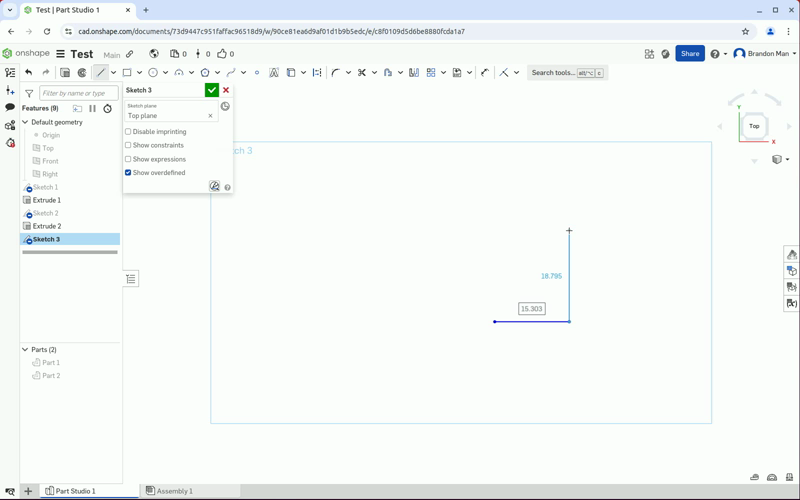
key_down(shift)
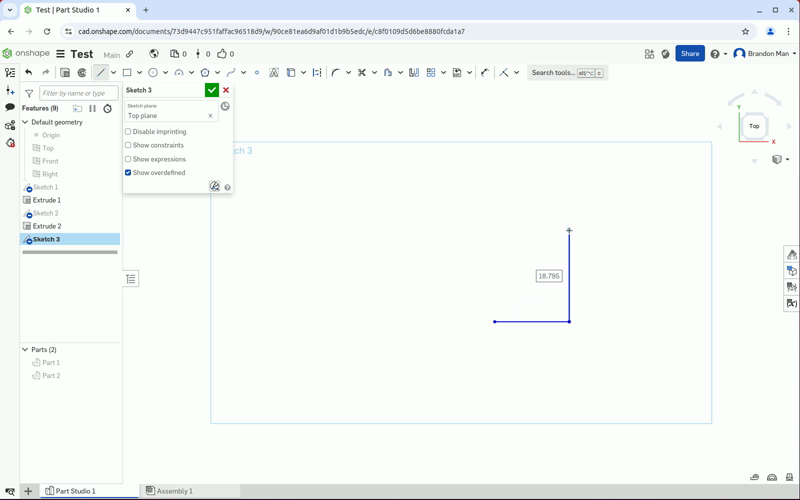
mouse_move(494, 230)
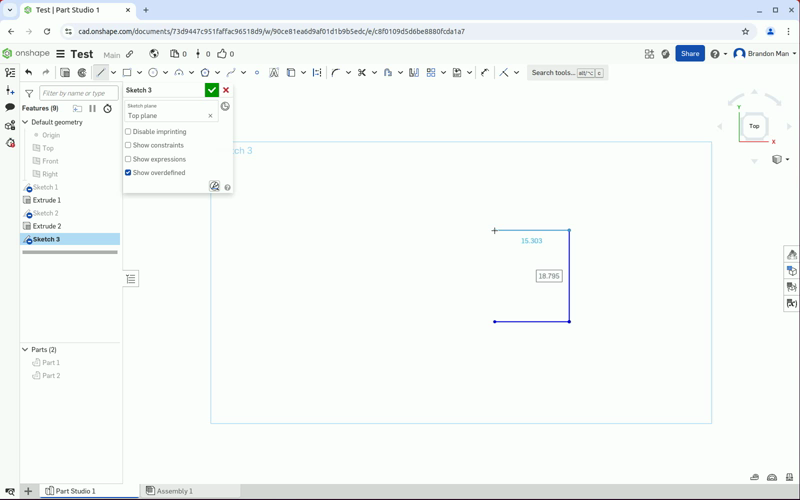
click(494, 230)
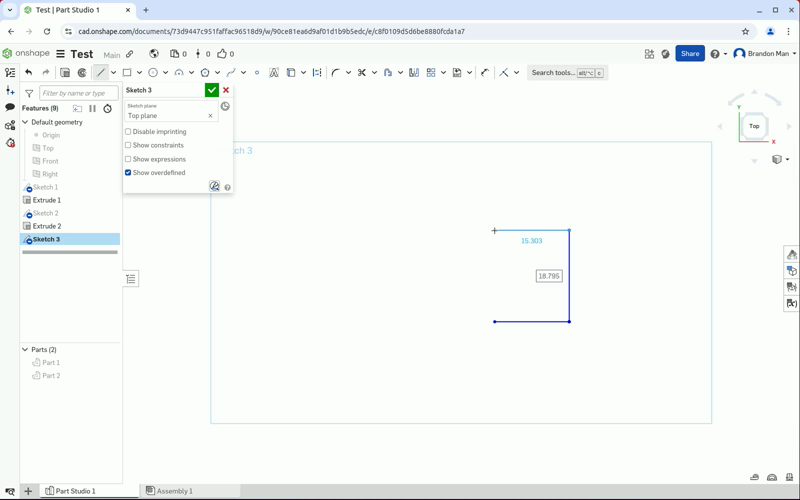
key_up(shift)
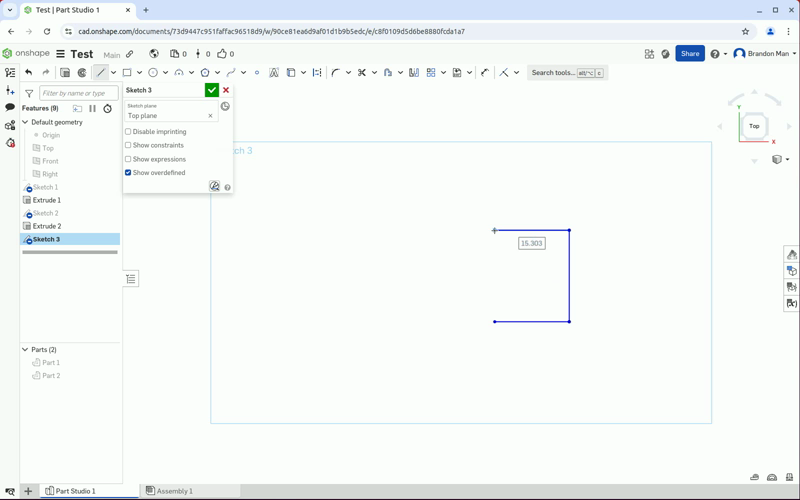
key_down(shift)
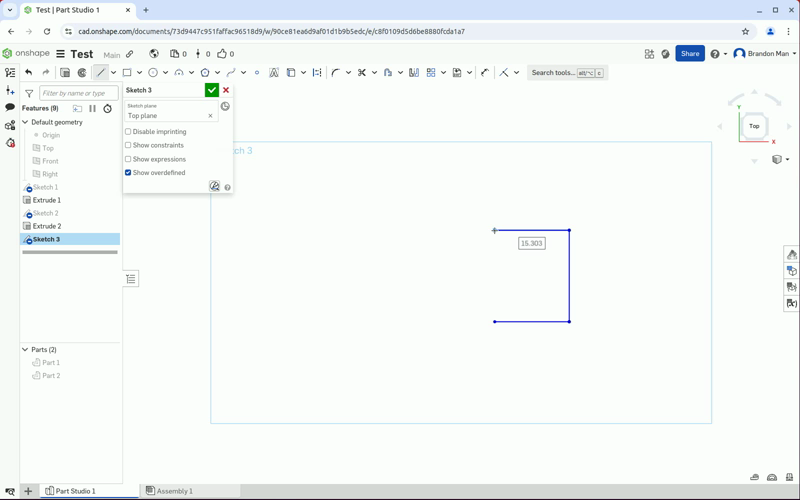
mouse_move(494, 321)
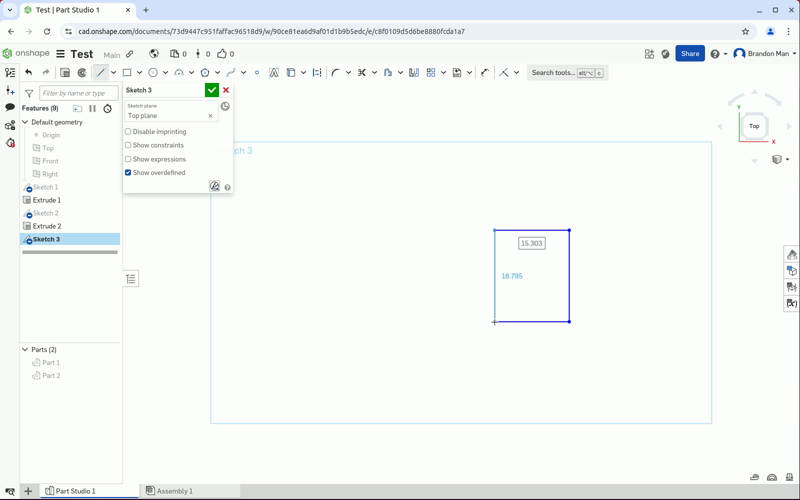
key_up(shift)
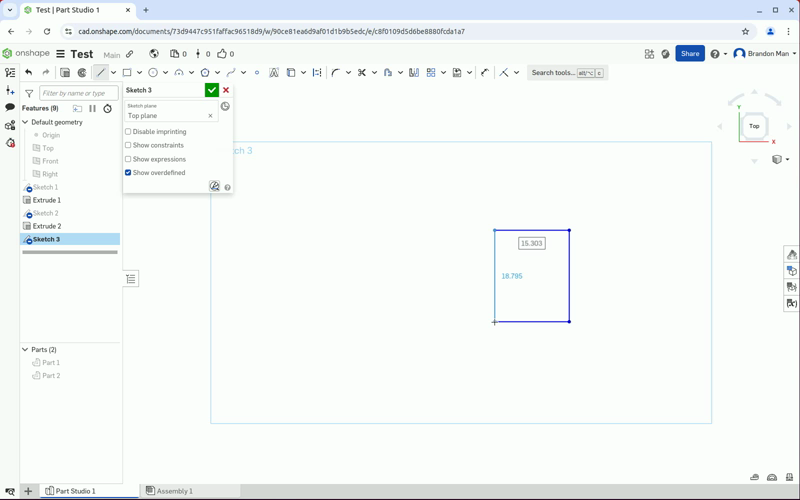
click(494, 321)
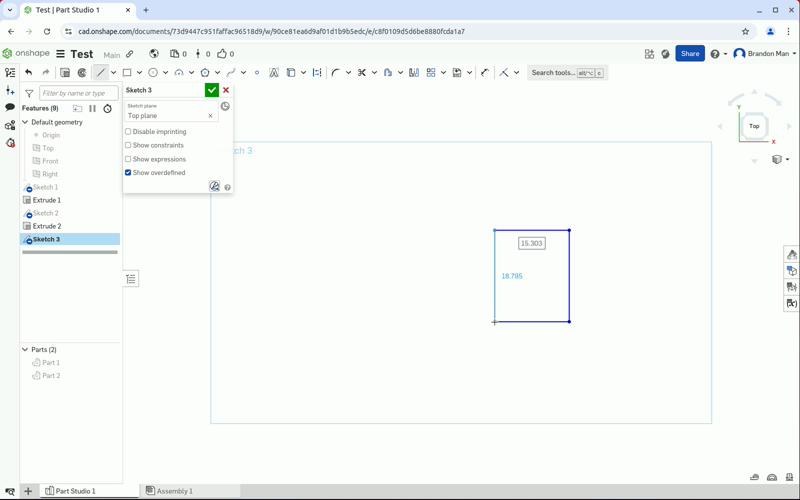
key(esc)
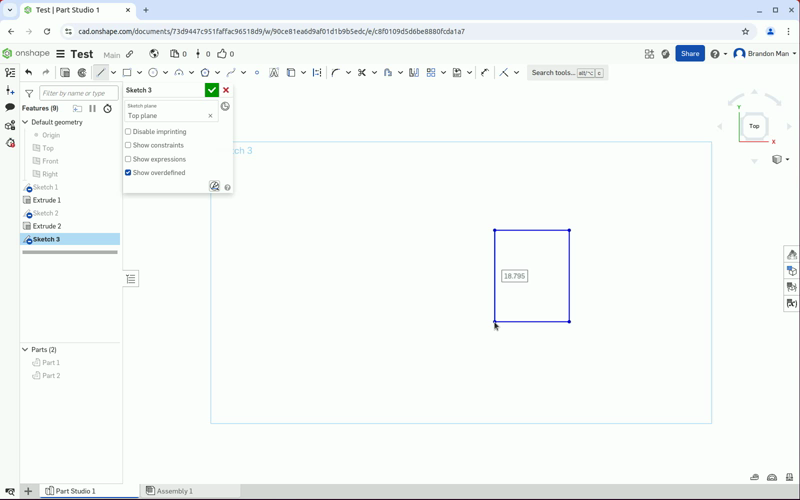
mouse_move(551, 252)
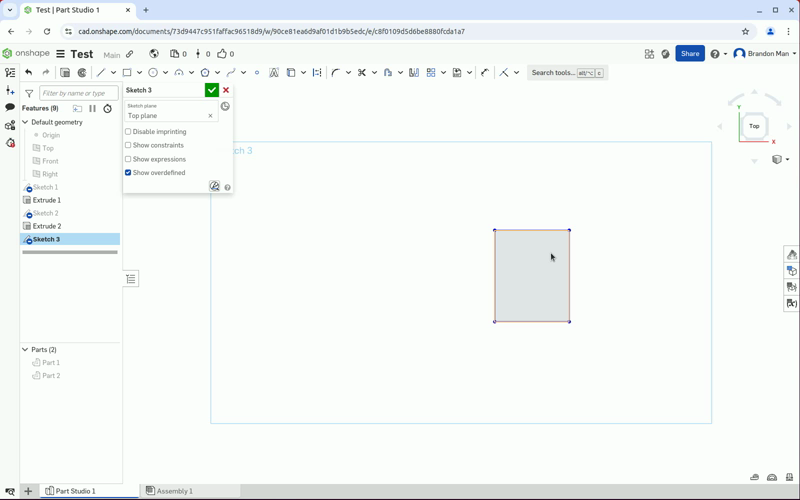
click(551, 252)
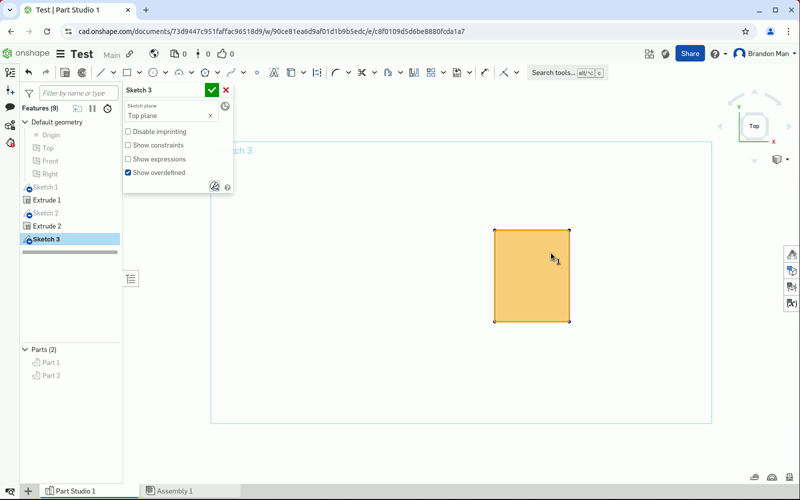
mouse_move(73, 352)
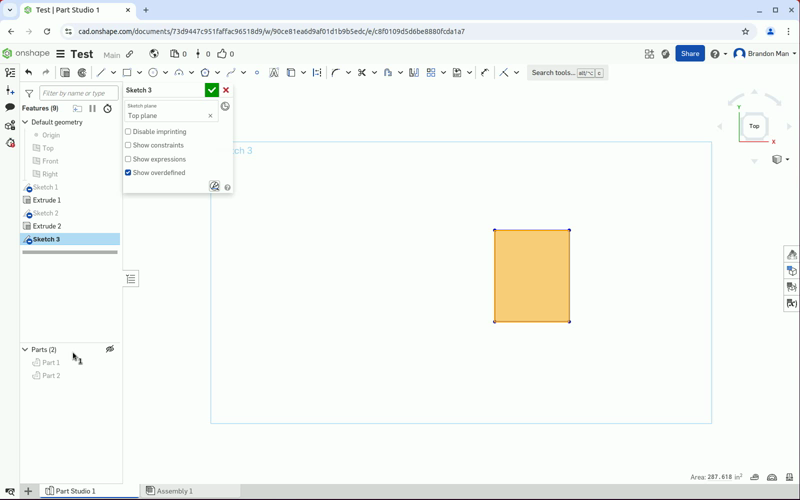
key(shift+y)
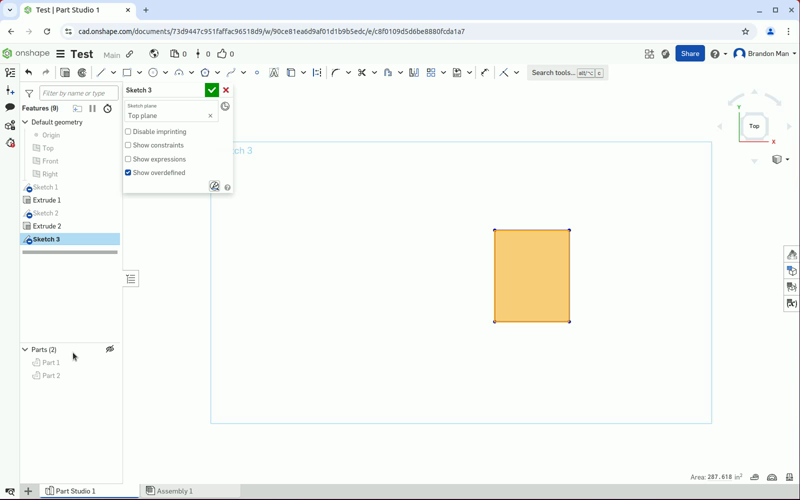
key(shift+e)
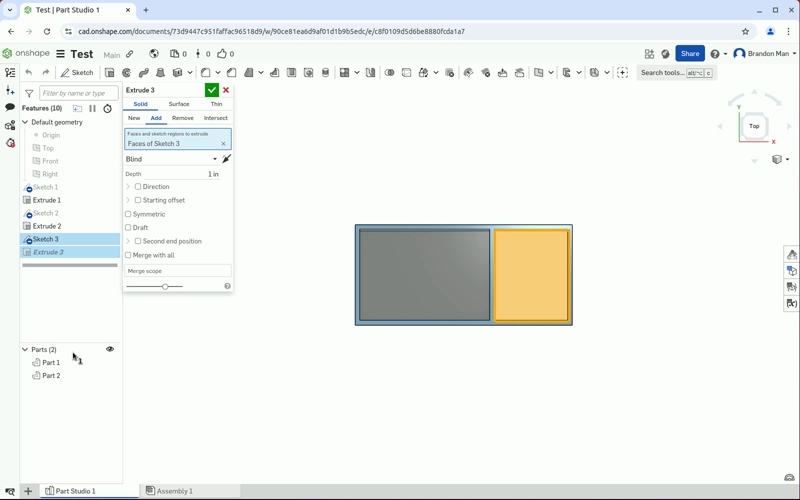
mouse_move(143, 106)
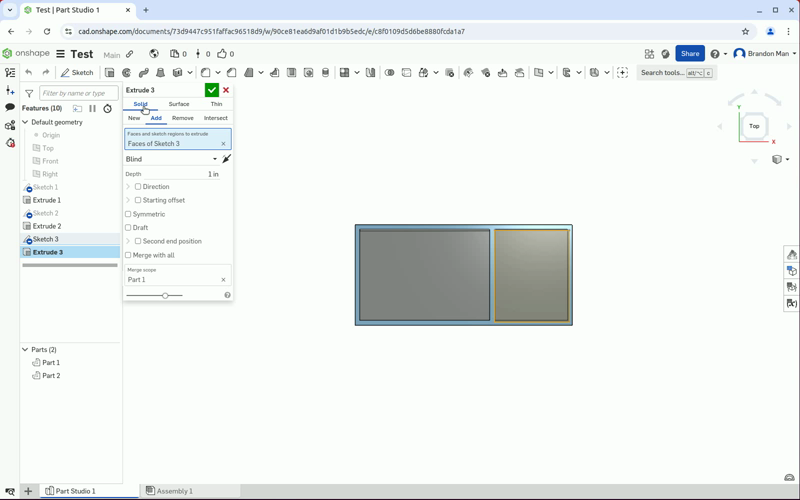
click(143, 106)
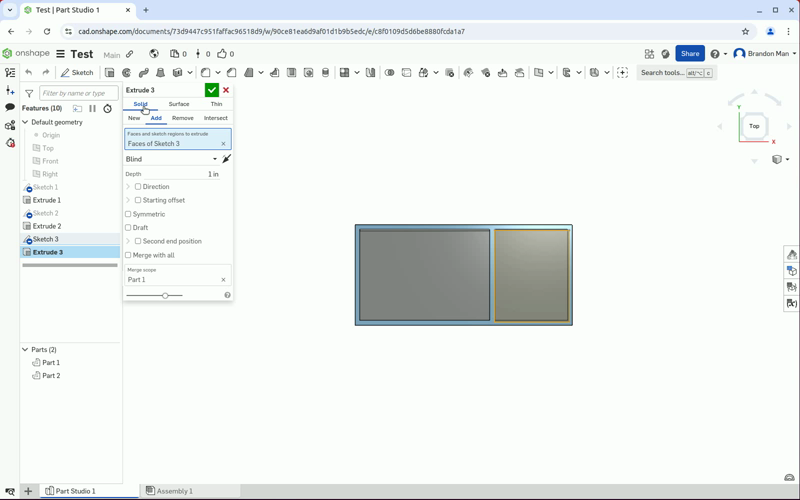
mouse_move(137, 120)
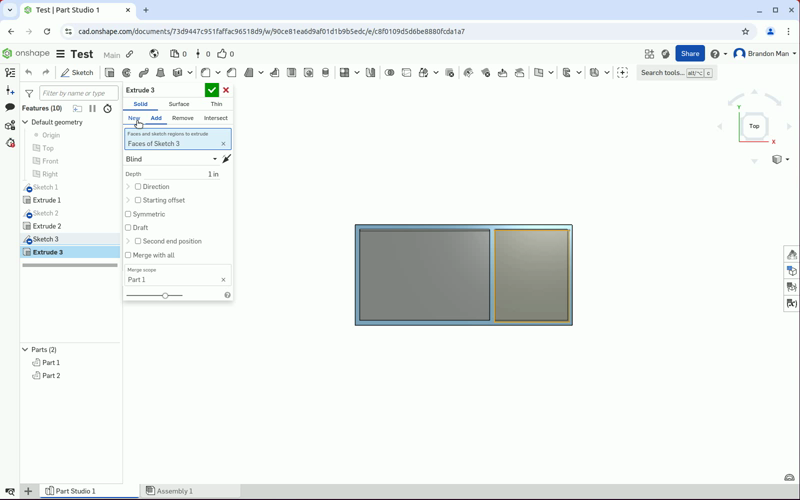
click(137, 120)
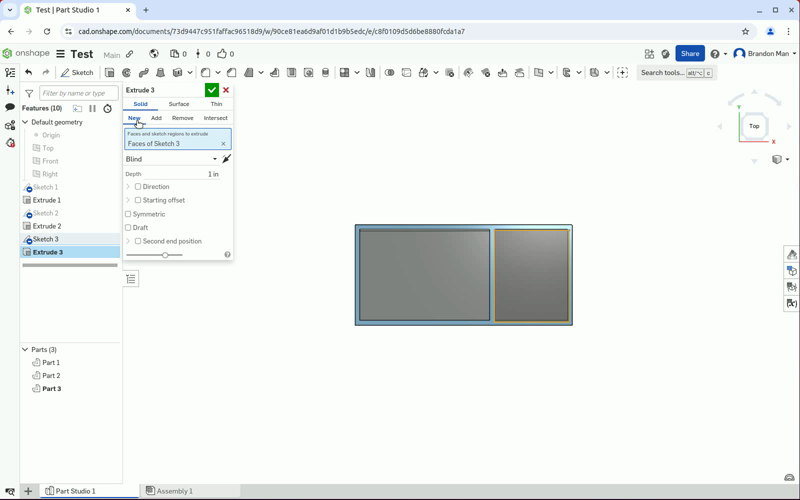
key(tab, 4)
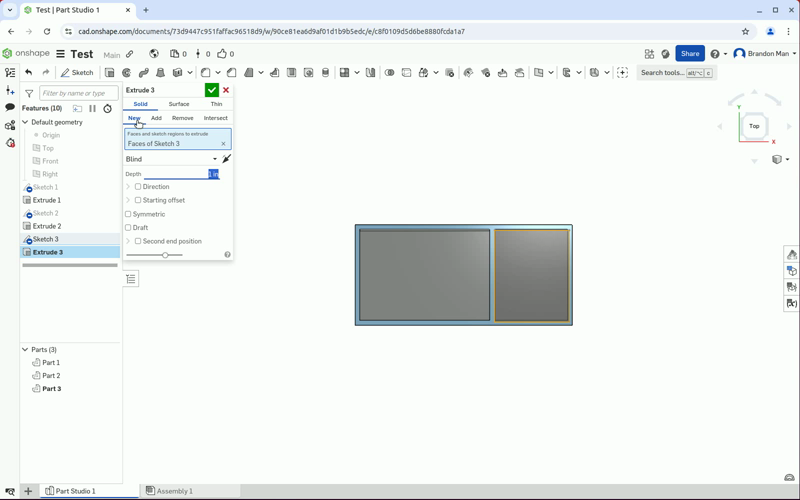
text(0.963)
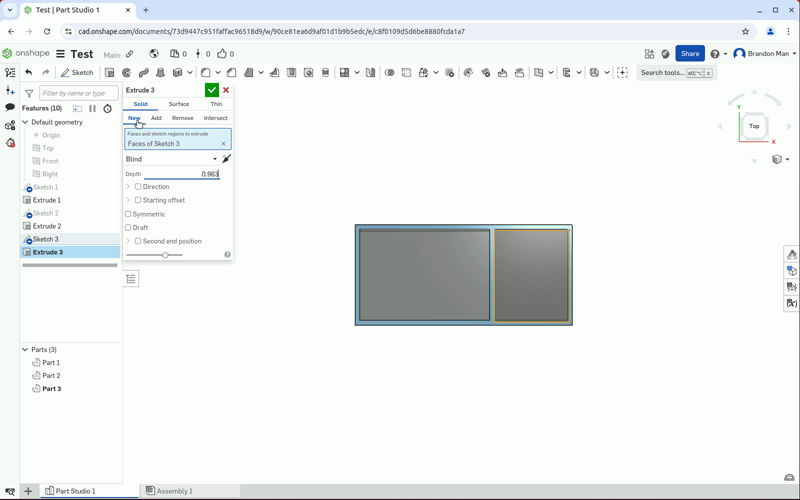
key(enter)
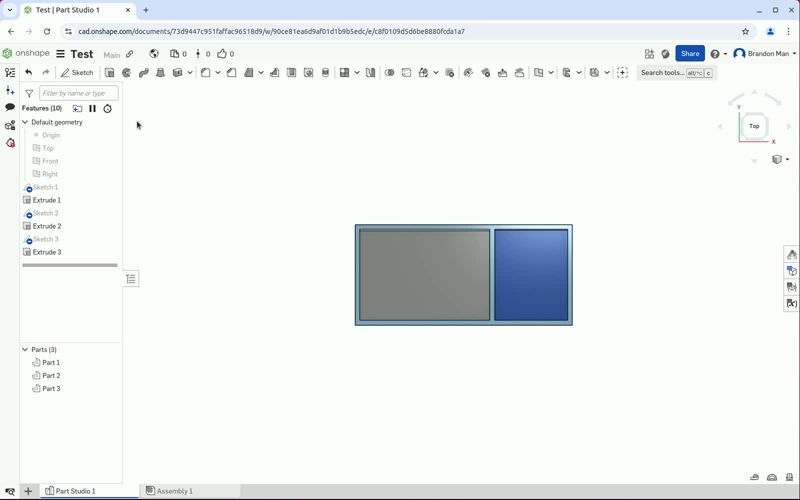
key(shift+h)
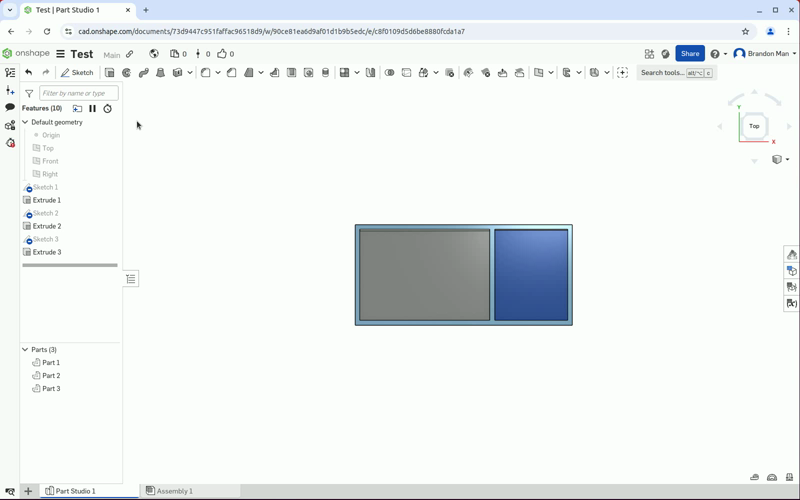
key(shift+h)
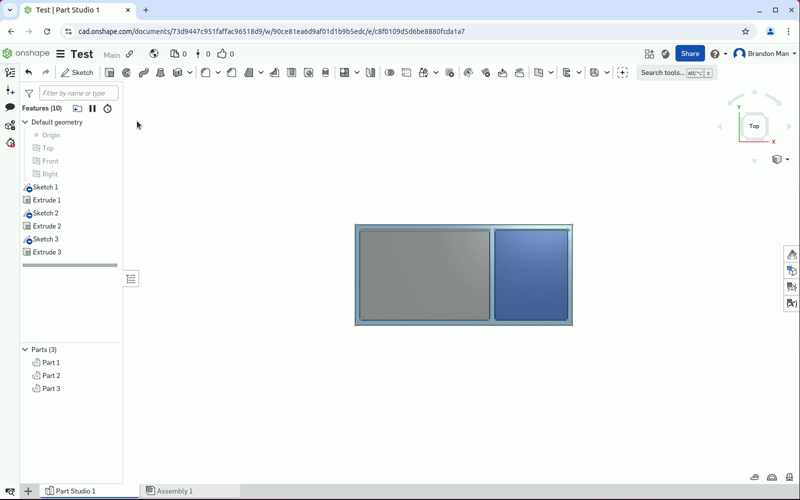
key(shift+7)
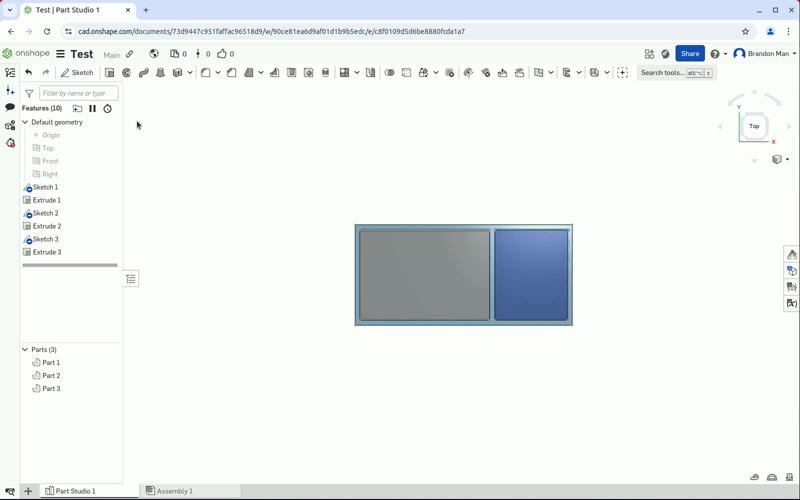
key(up, 3)
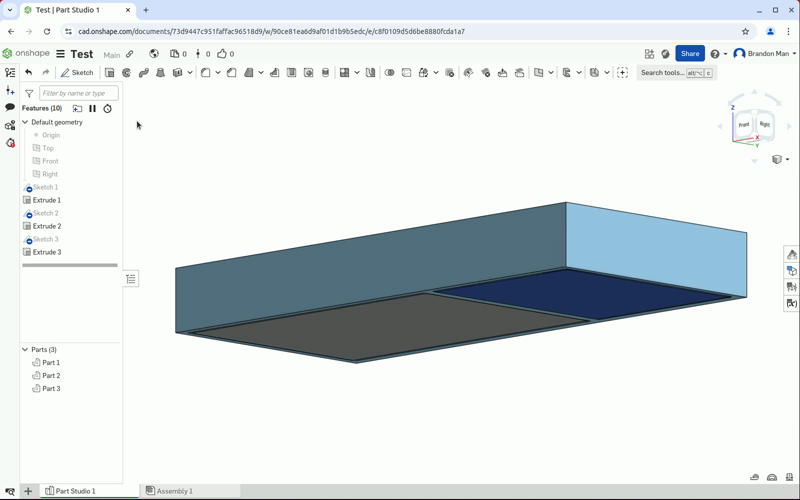
key(left, 3)
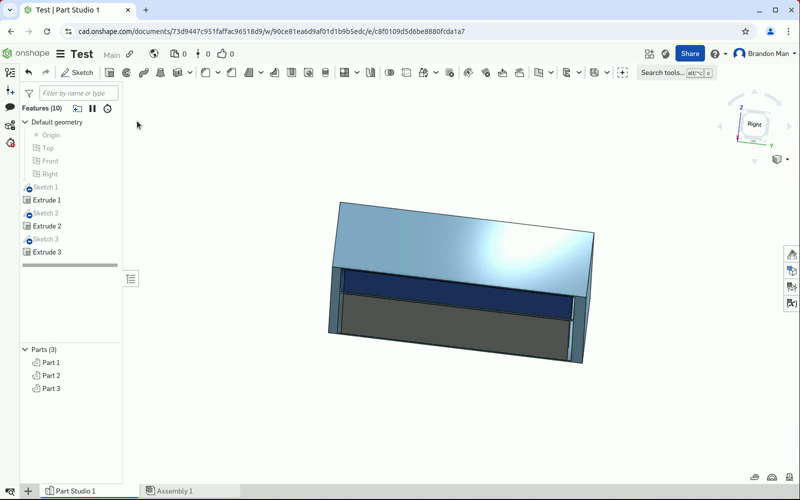
key(right, 3)
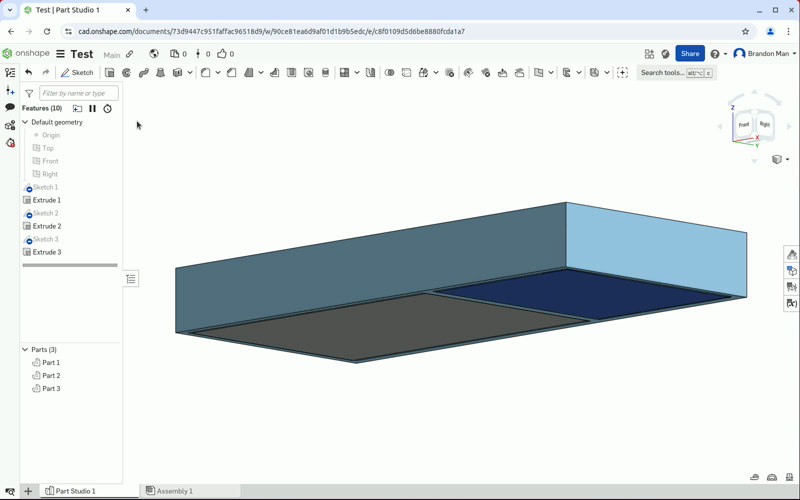
key(down, 3)
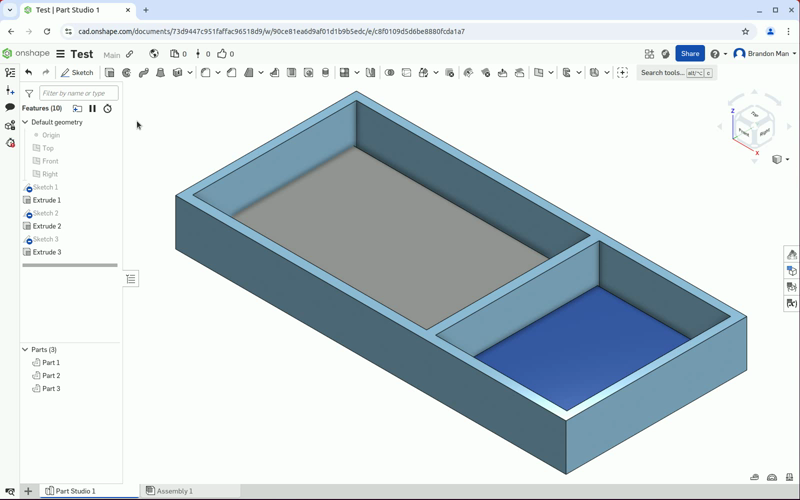
mouse_move(73, 189)
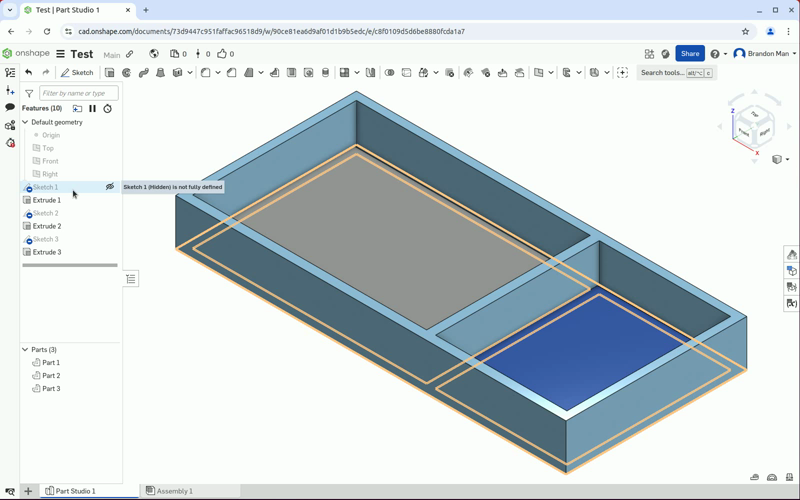
click(73, 189)